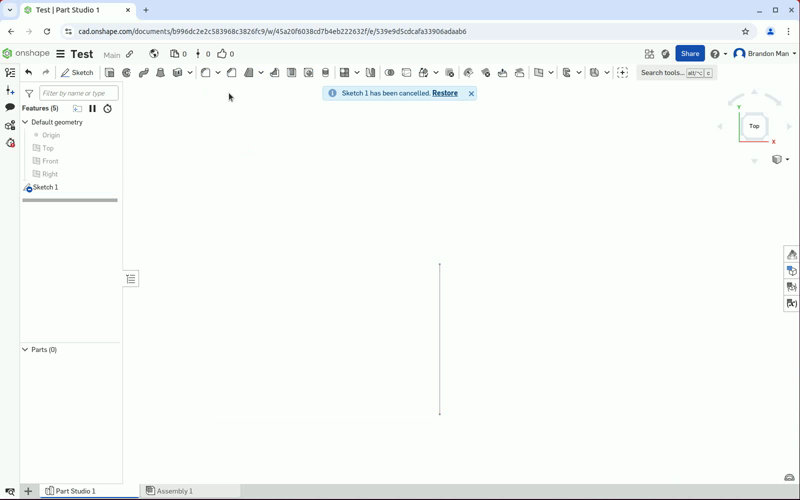
key(shift+h)
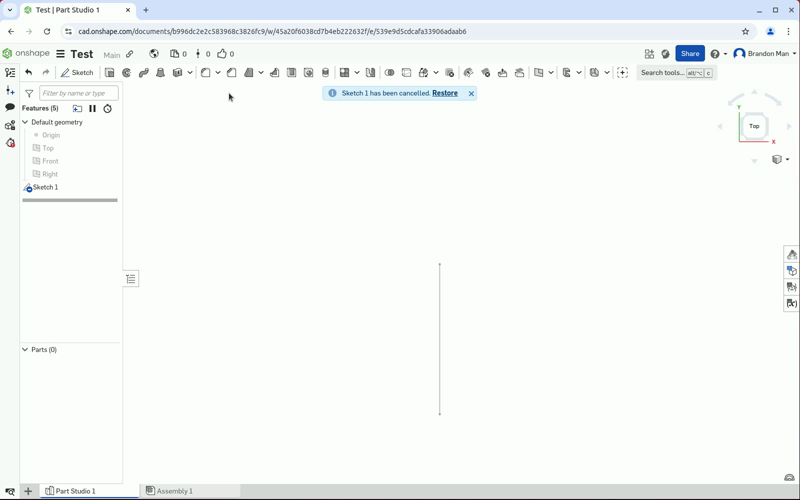
key(shift+s)
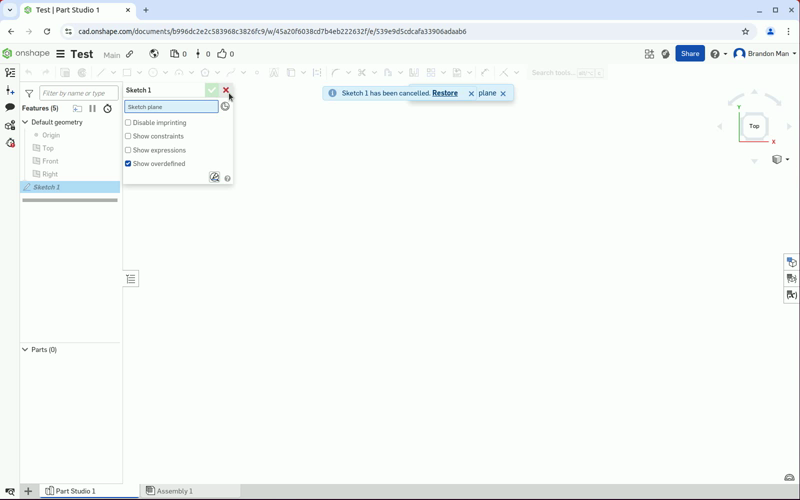
mouse_move(73, 150)
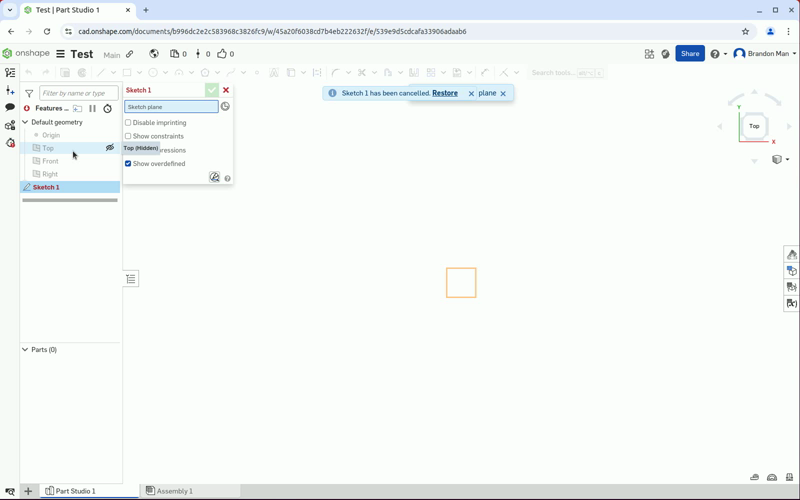
click(73, 150)
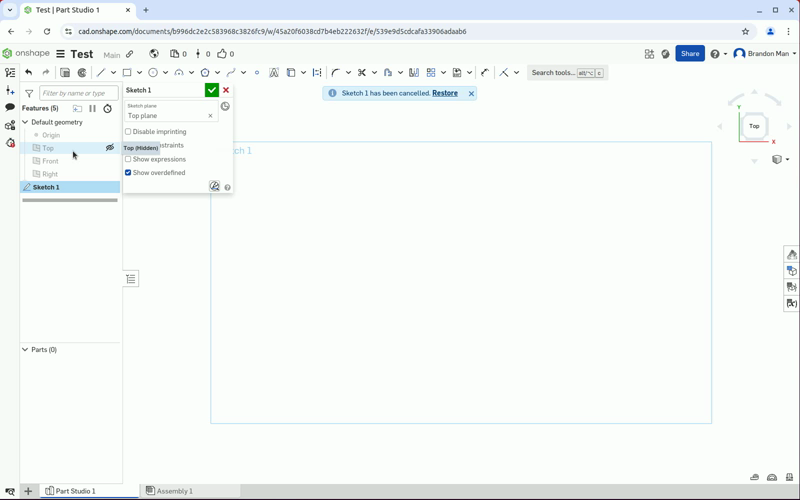
mouse_move(73, 352)
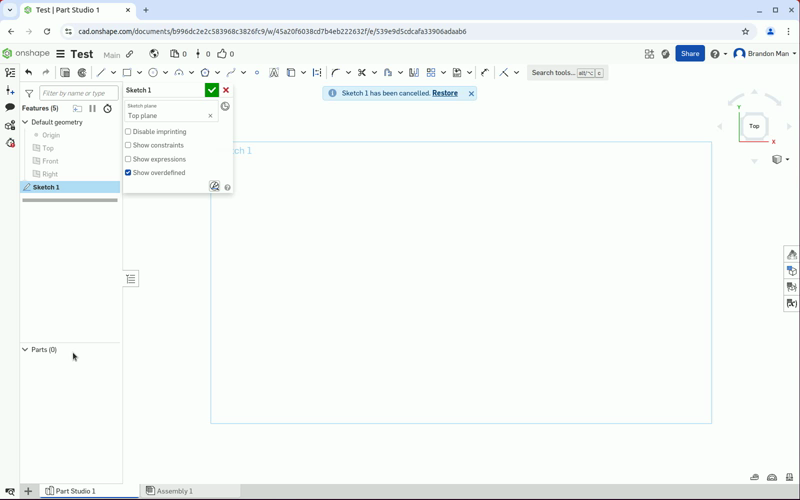
key(y)
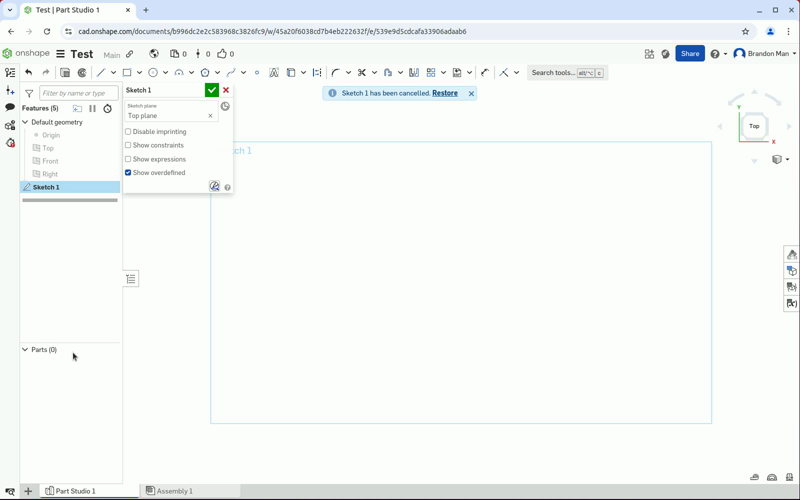
key(l)
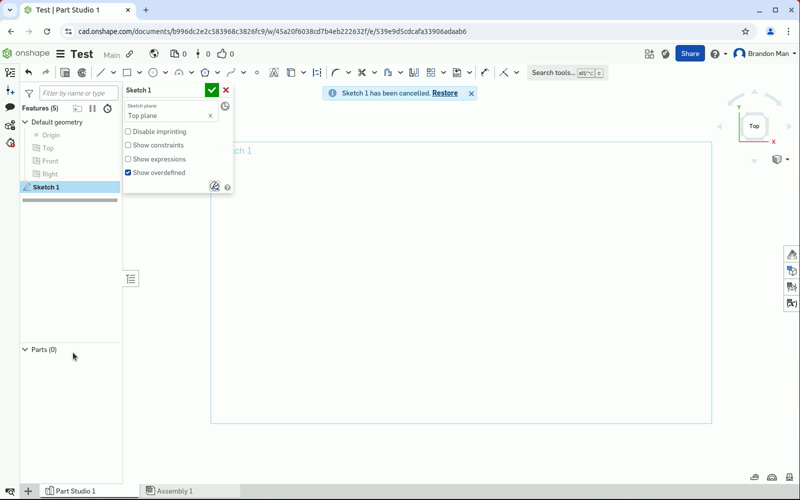
key_down(shift)
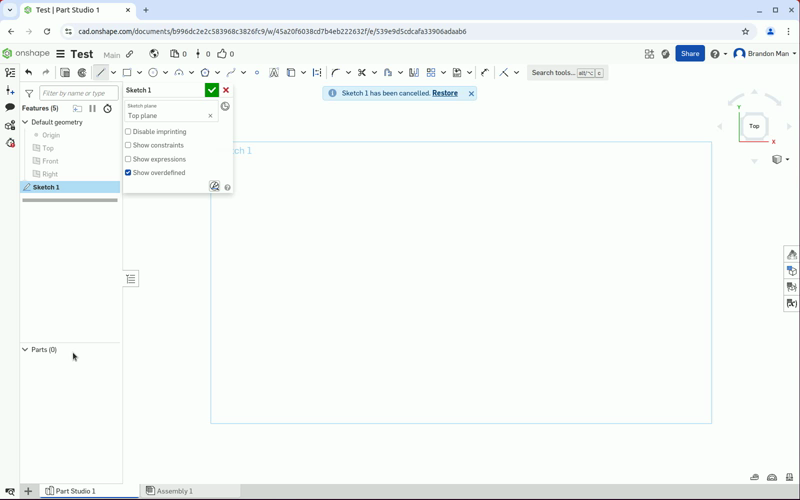
mouse_move(447, 304)
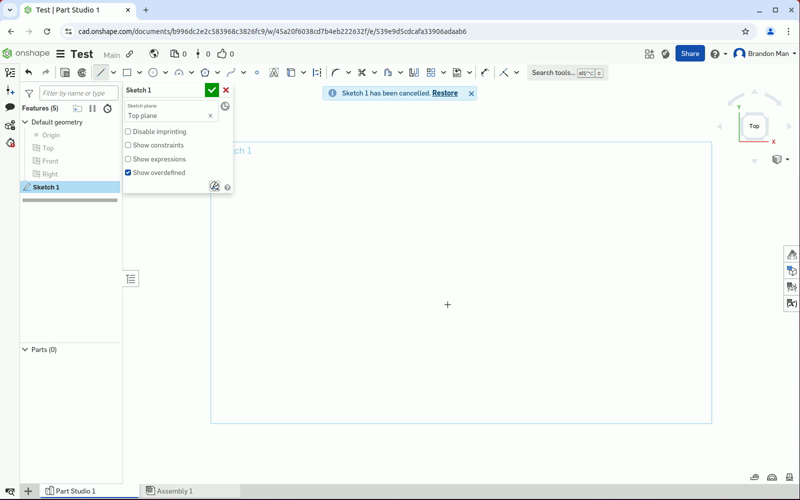
click(447, 304)
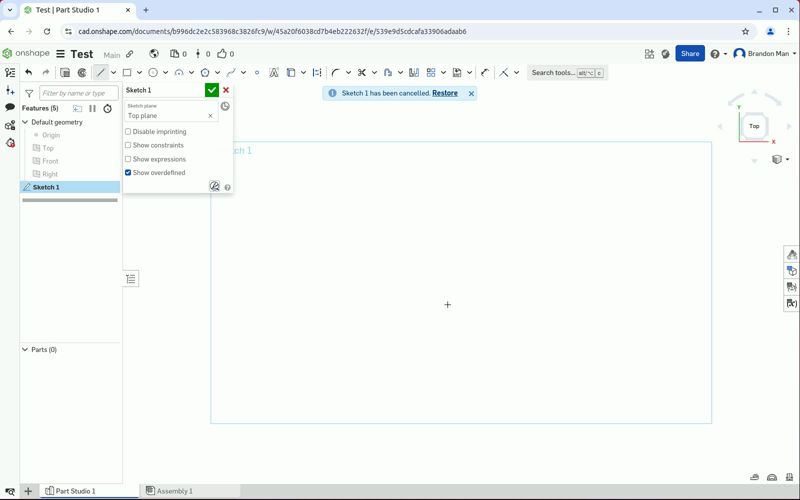
key_up(shift)
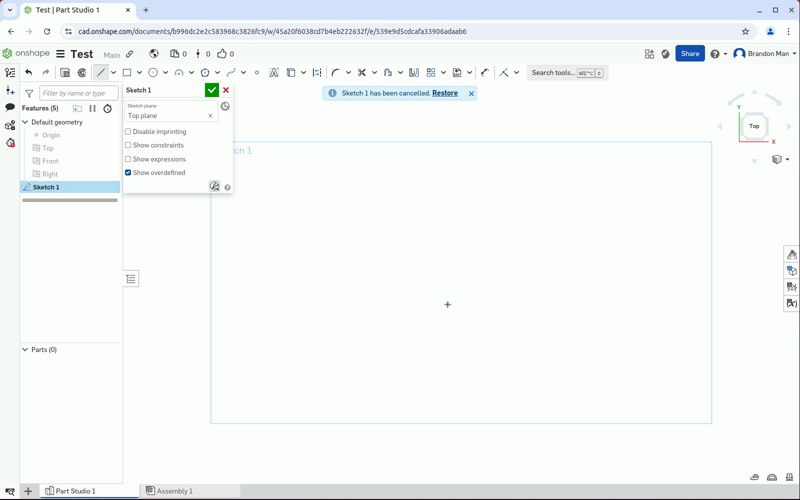
key_down(shift)
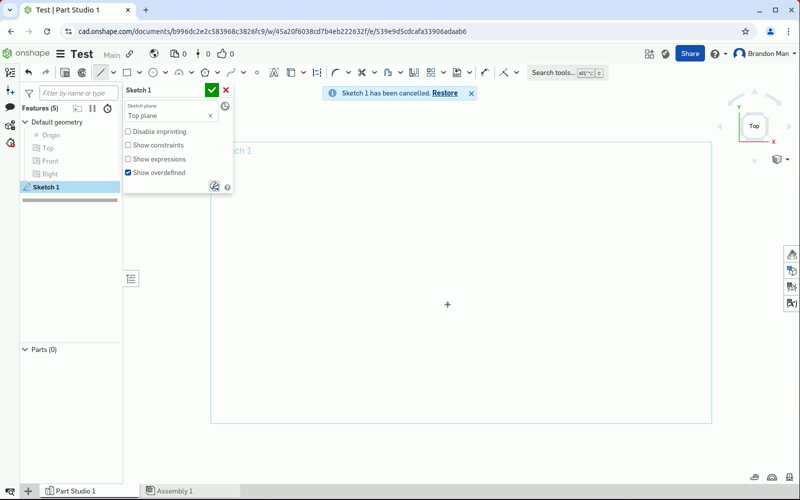
mouse_move(477, 304)
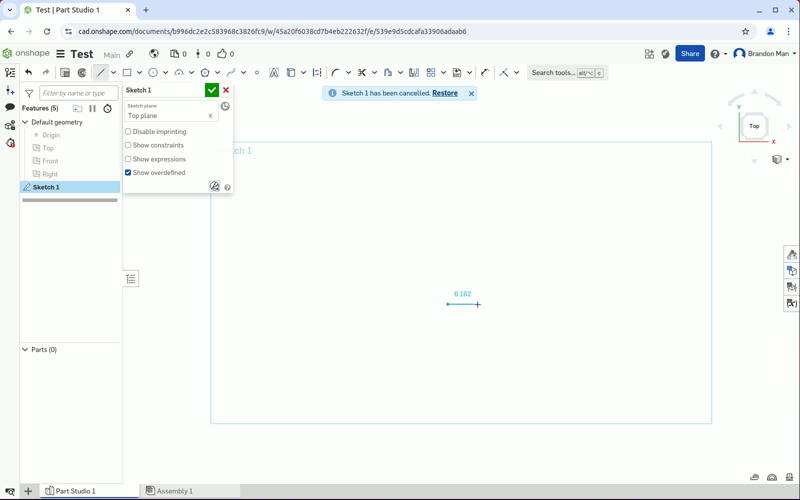
mouse_move(485, 304)
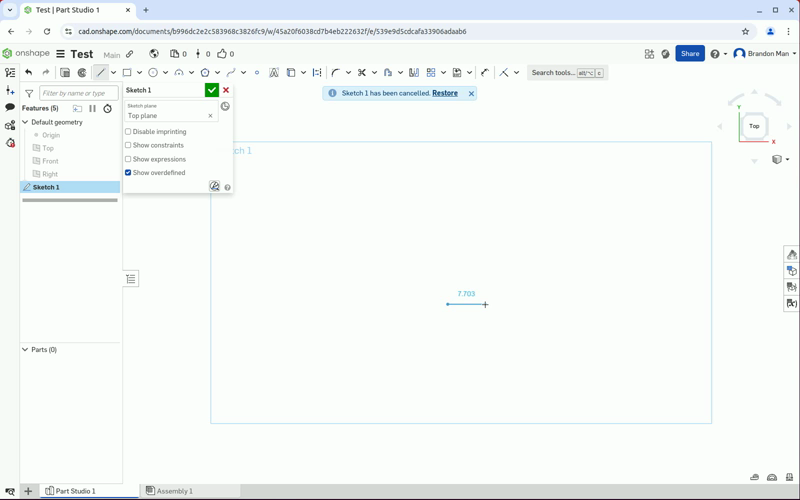
click(485, 304)
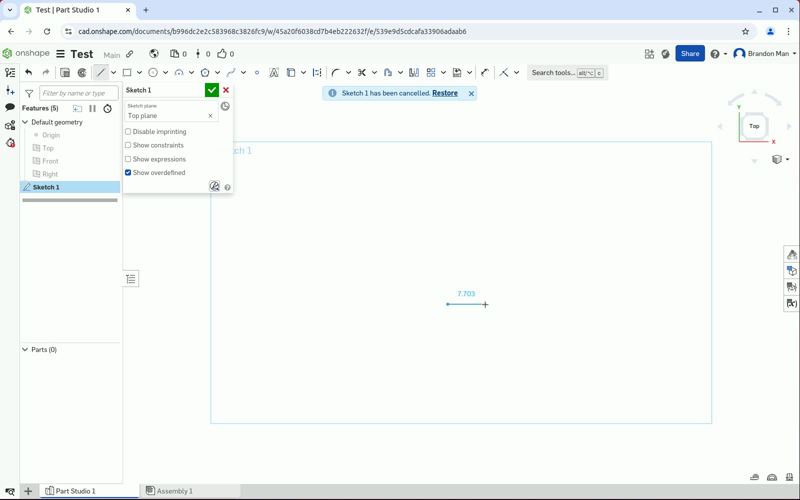
key_up(shift)
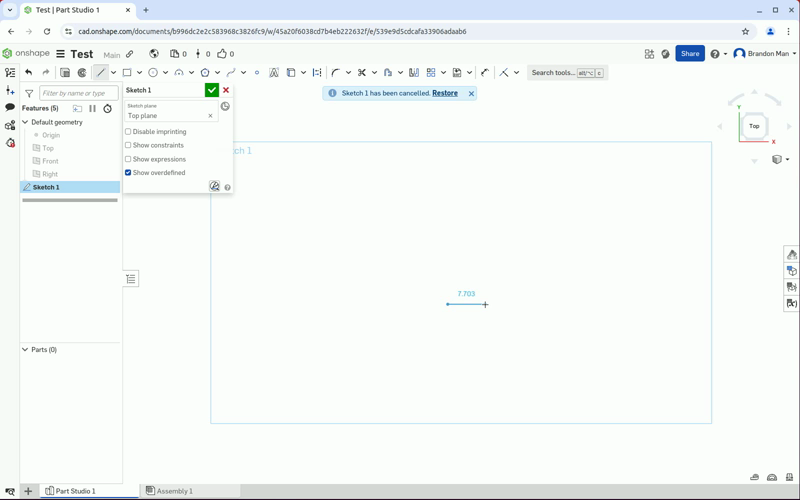
key_down(shift)
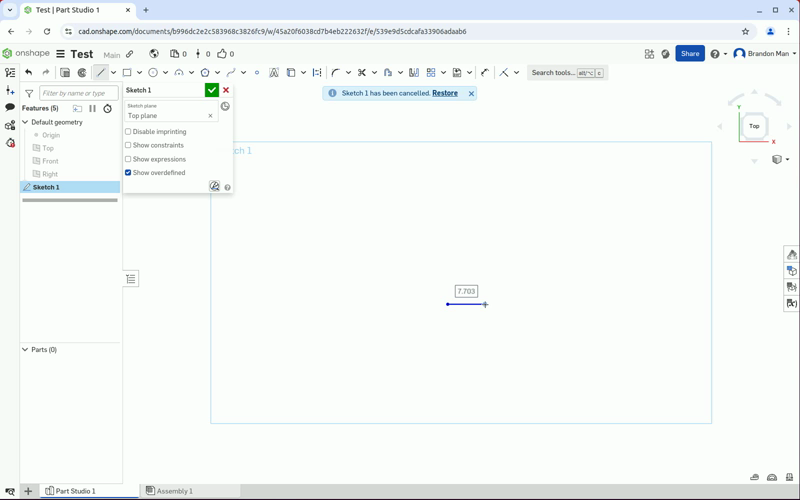
mouse_move(515, 304)
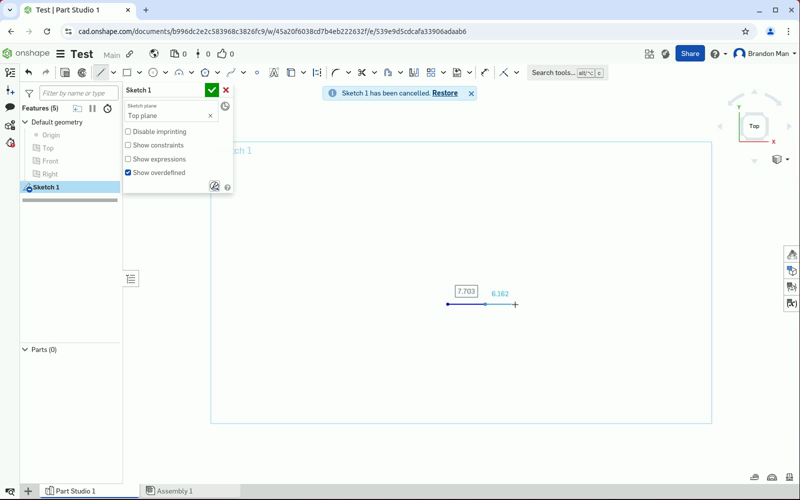
mouse_move(485, 267)
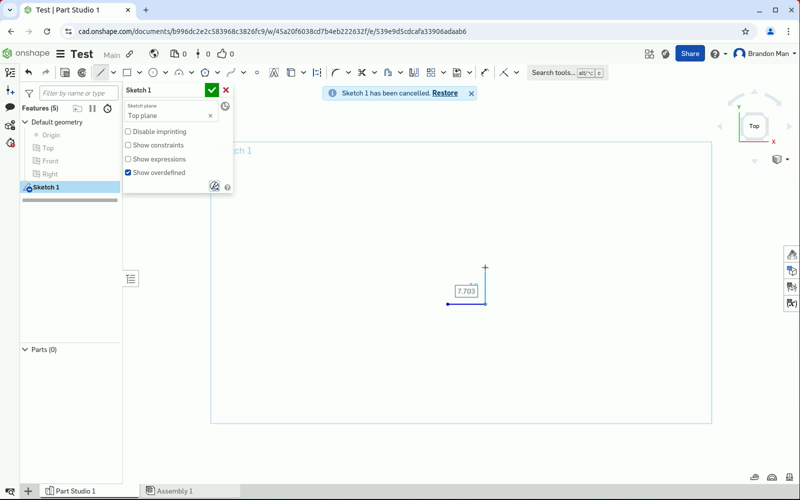
click(485, 267)
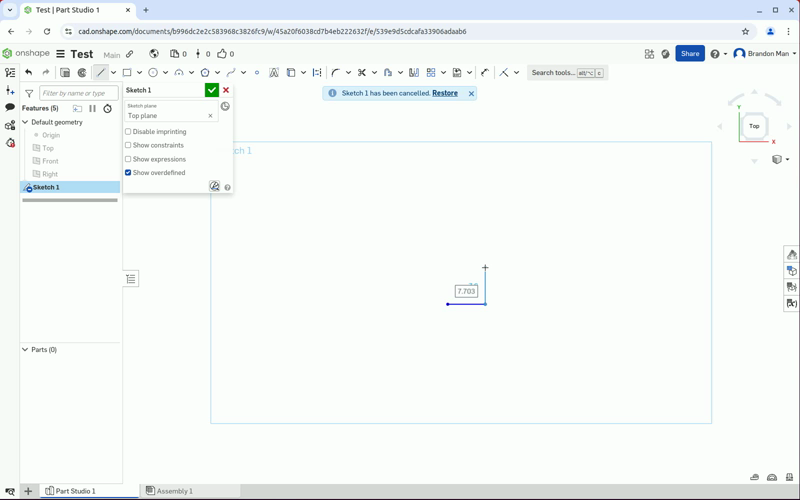
key_up(shift)
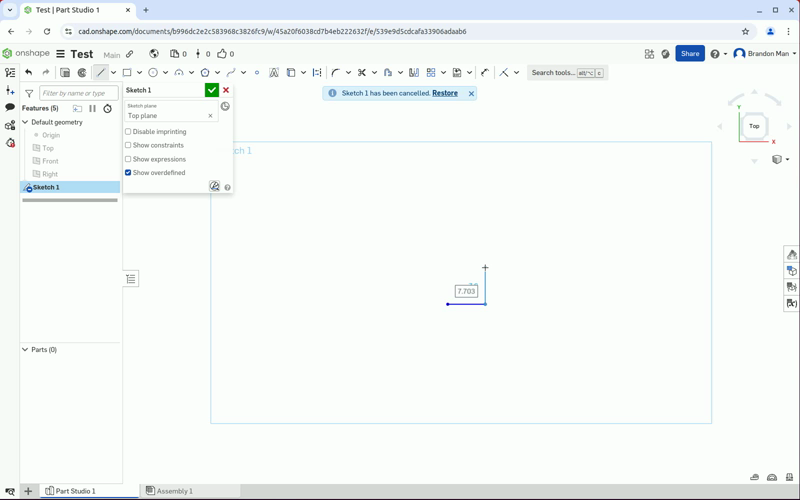
key_down(shift)
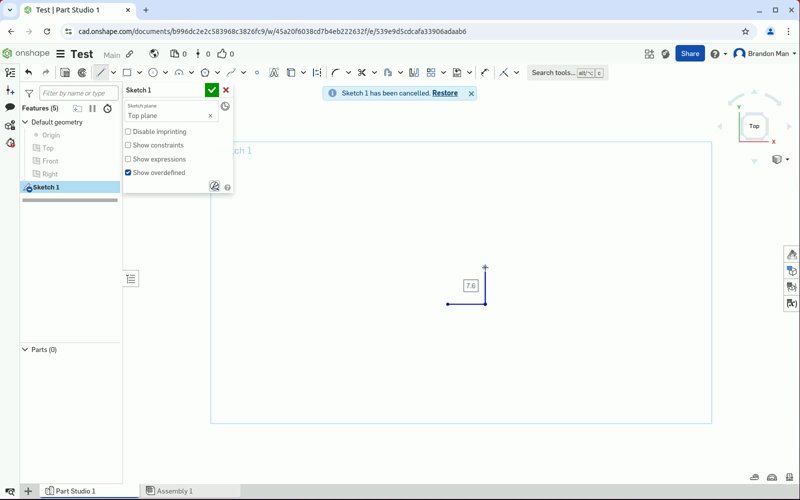
mouse_move(515, 267)
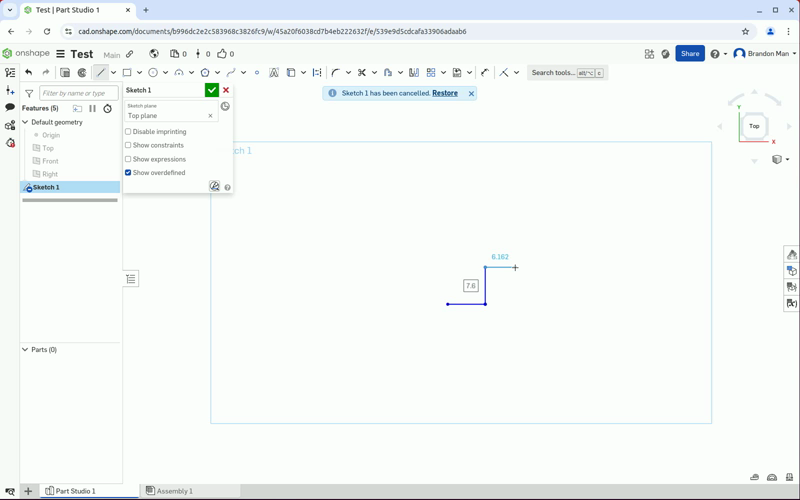
mouse_move(447, 267)
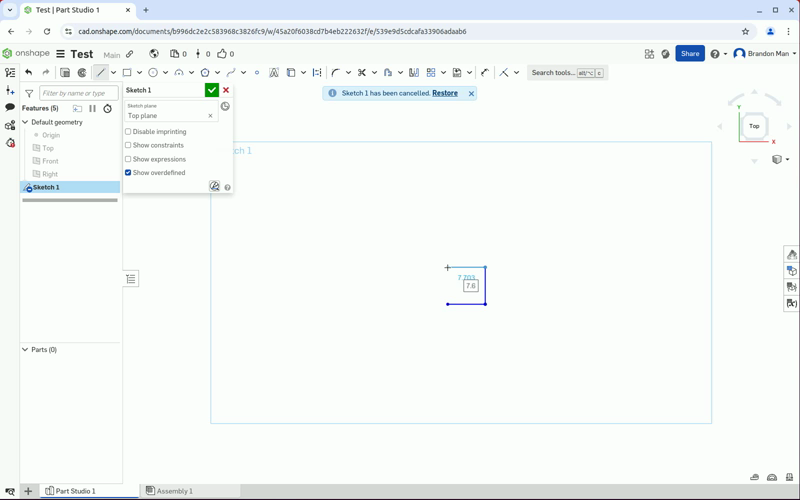
click(447, 267)
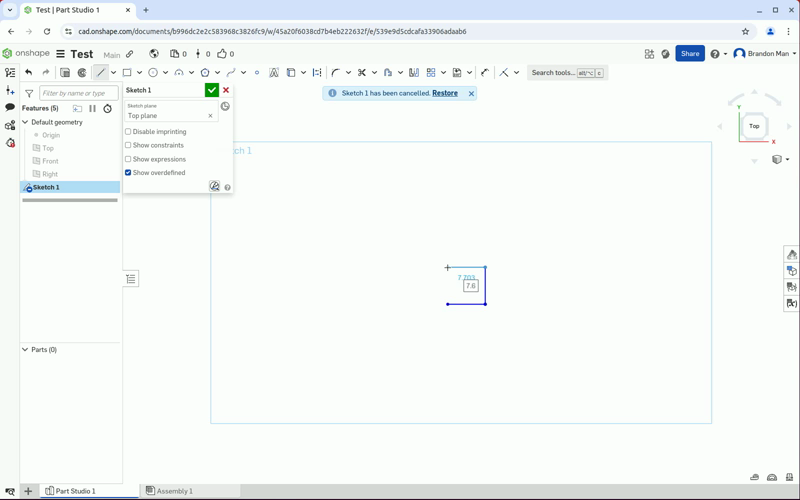
key_up(shift)
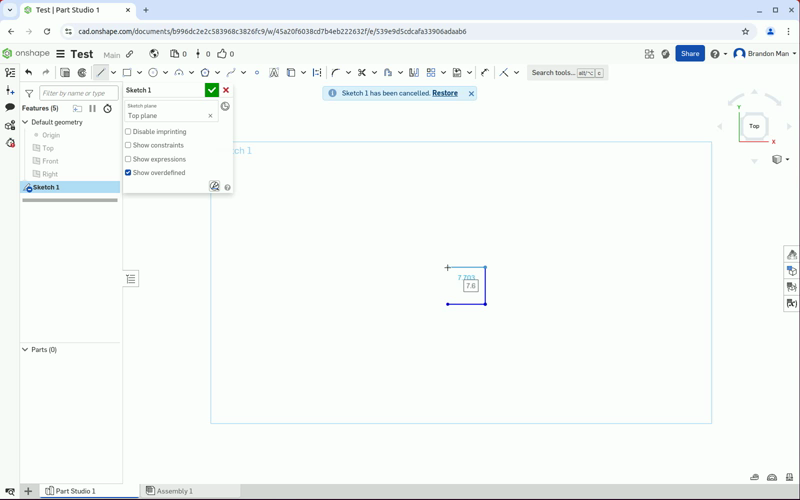
mouse_move(477, 267)
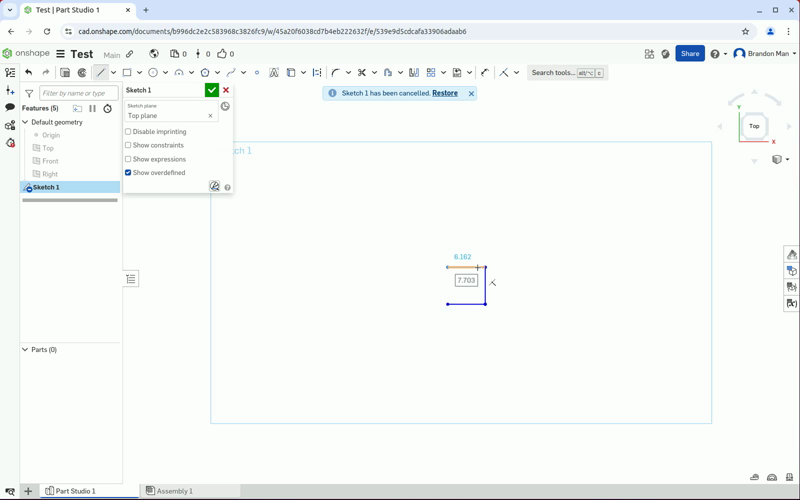
key_down(shift)
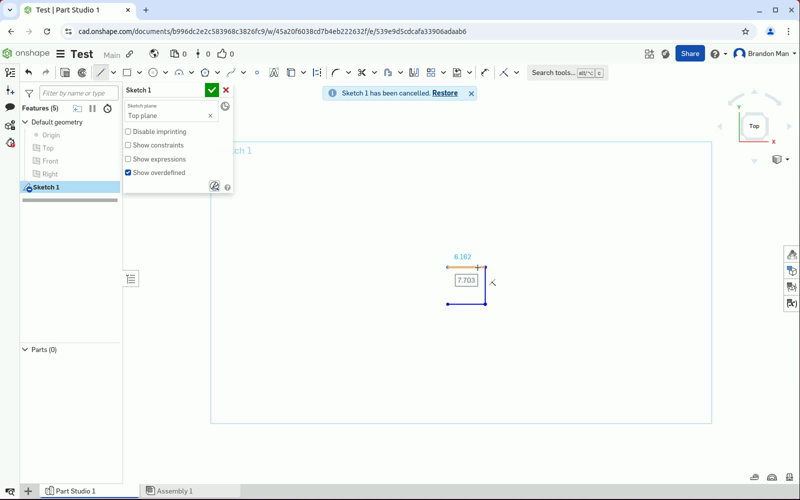
mouse_move(447, 304)
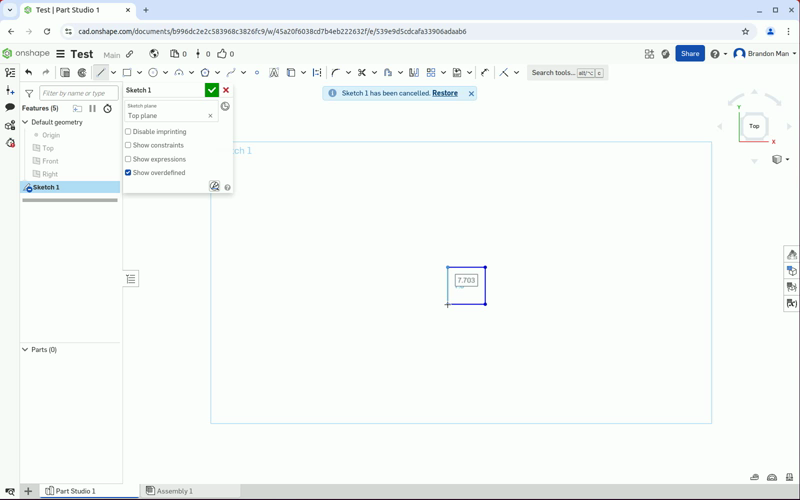
key_up(shift)
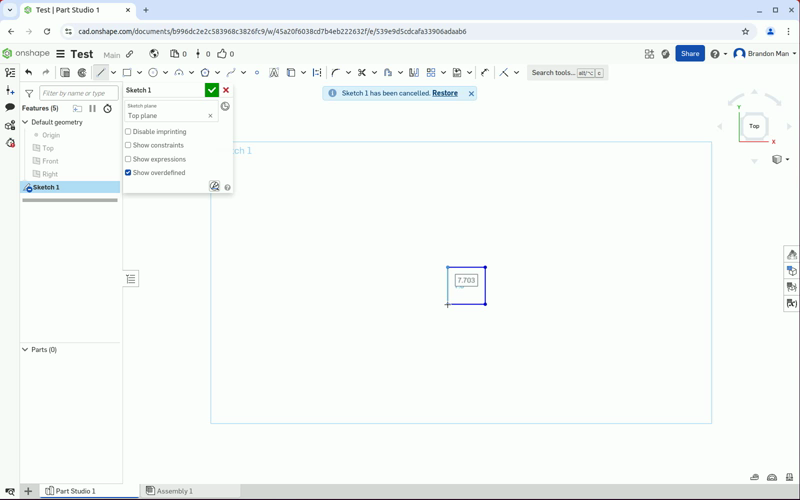
click(447, 304)
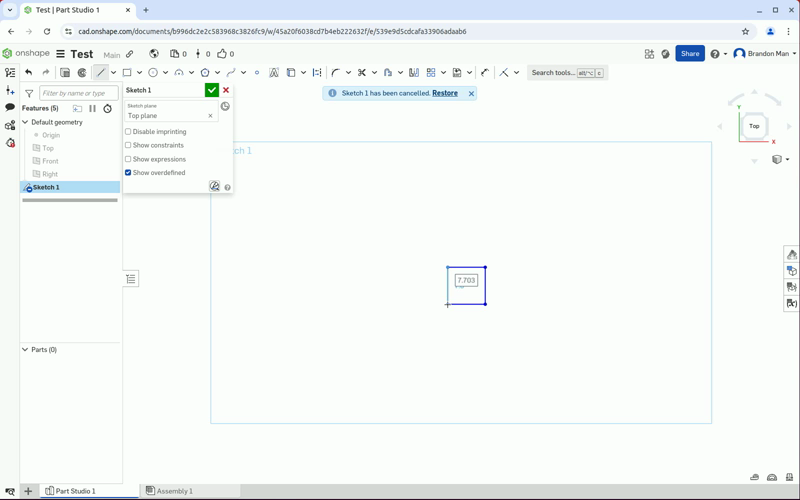
key(esc)
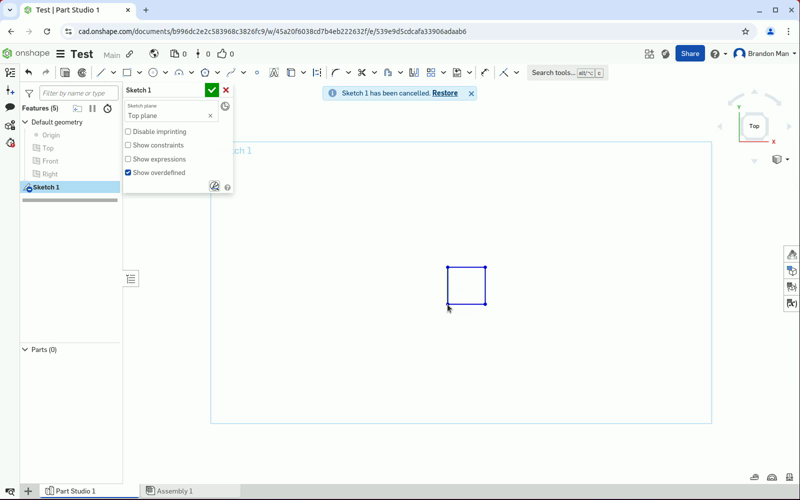
mouse_move(471, 295)
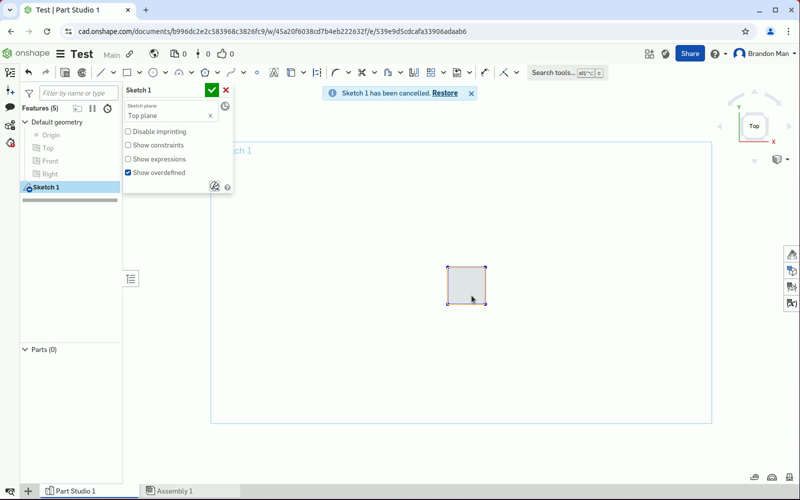
scroll(6)
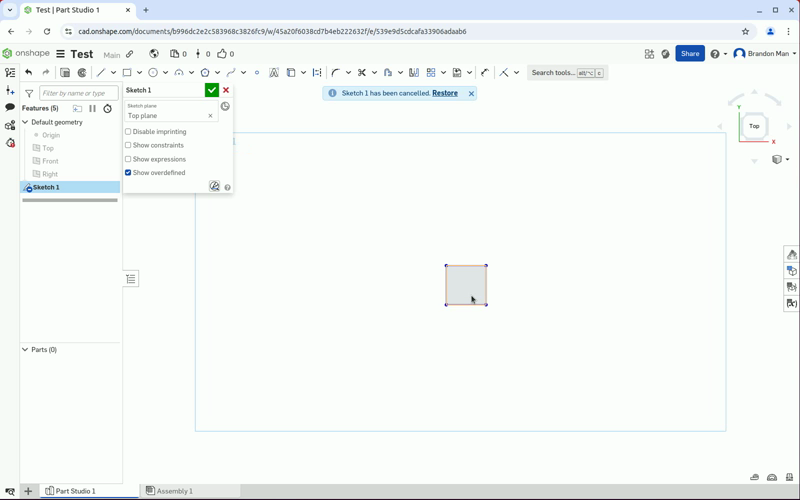
scroll(6)
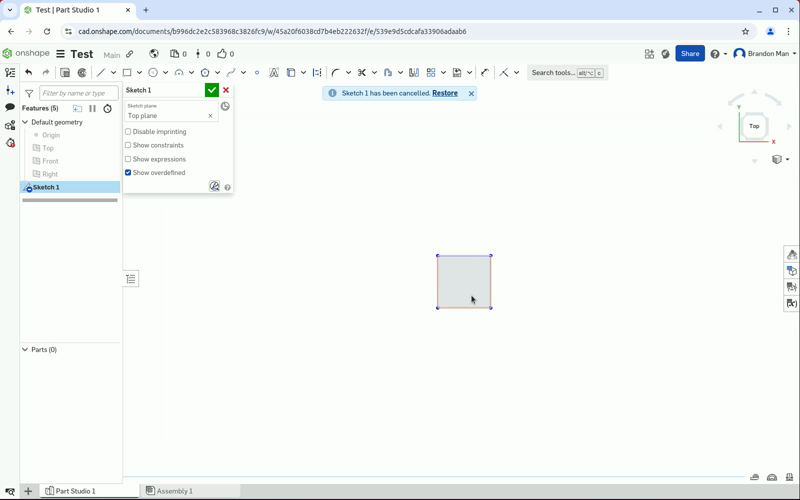
scroll(6)
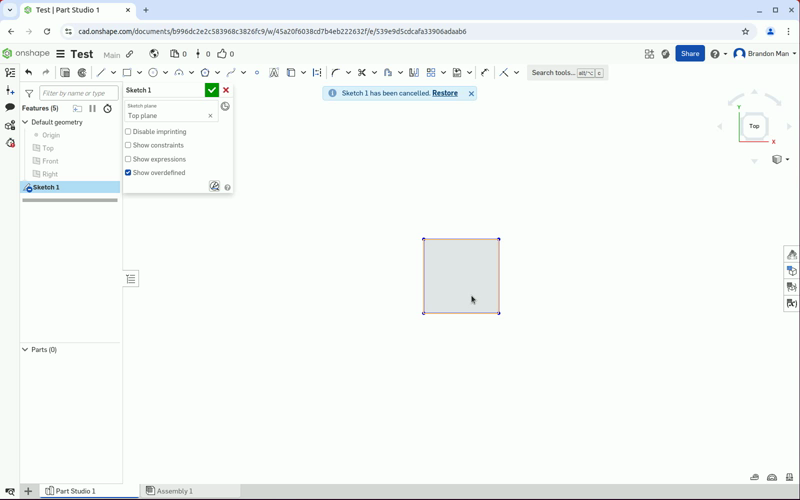
scroll(6)
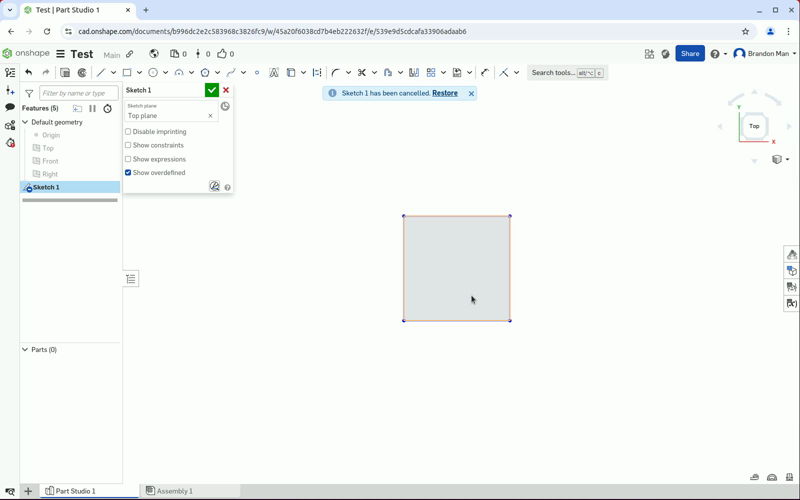
scroll(6)
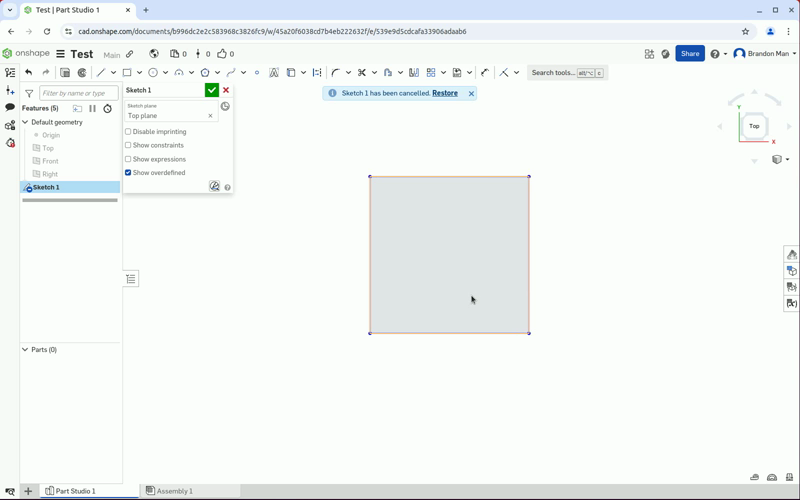
scroll(6)
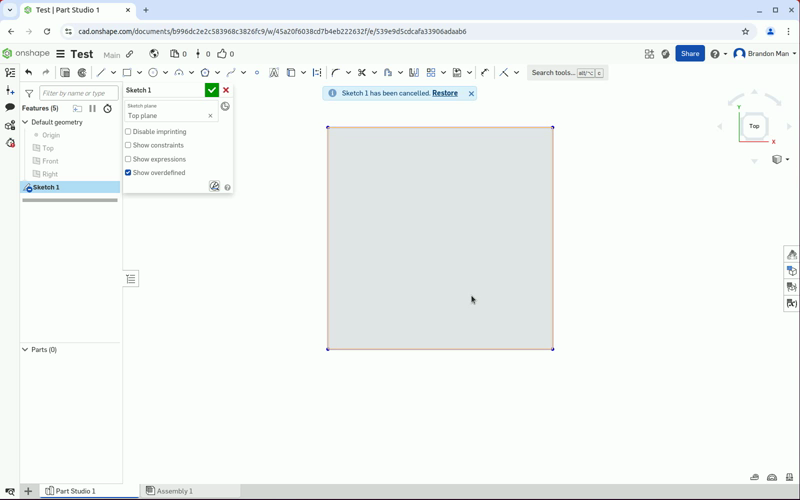
scroll(6)
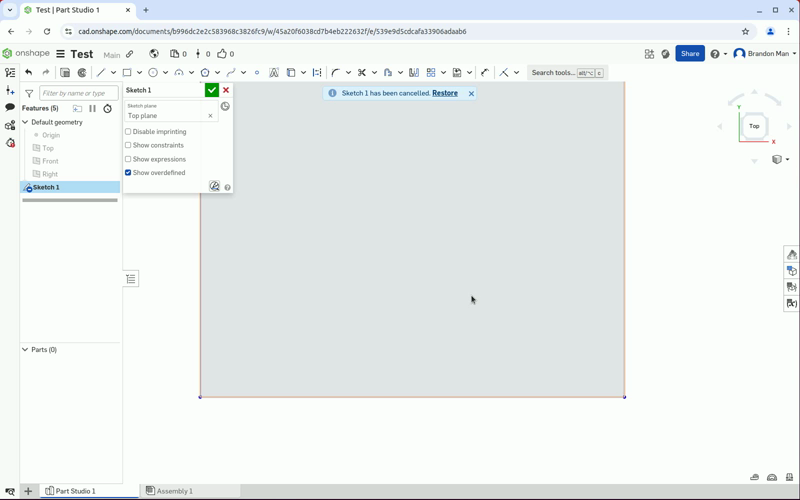
click(471, 295)
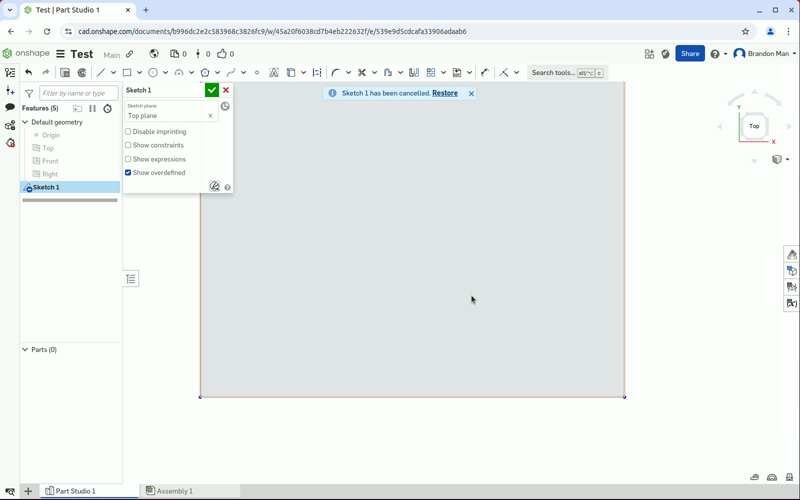
scroll(-6)
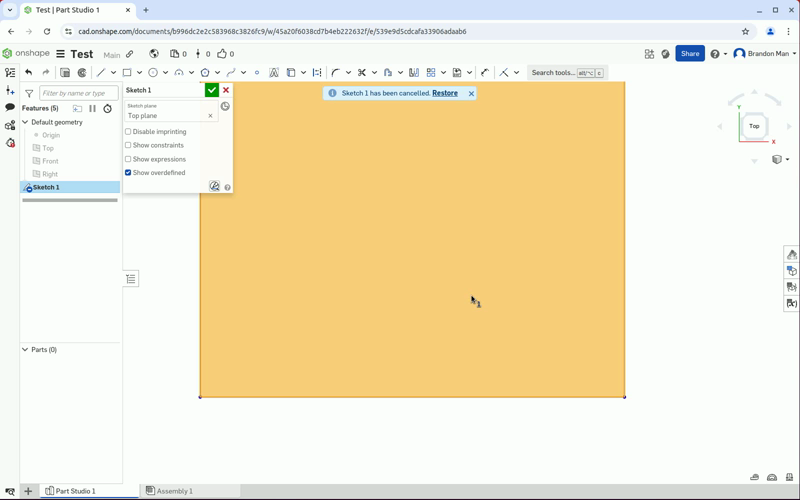
scroll(-6)
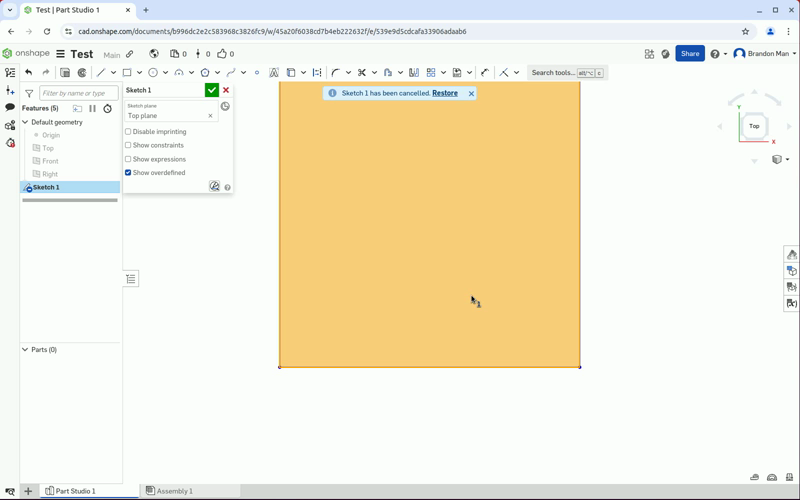
scroll(-6)
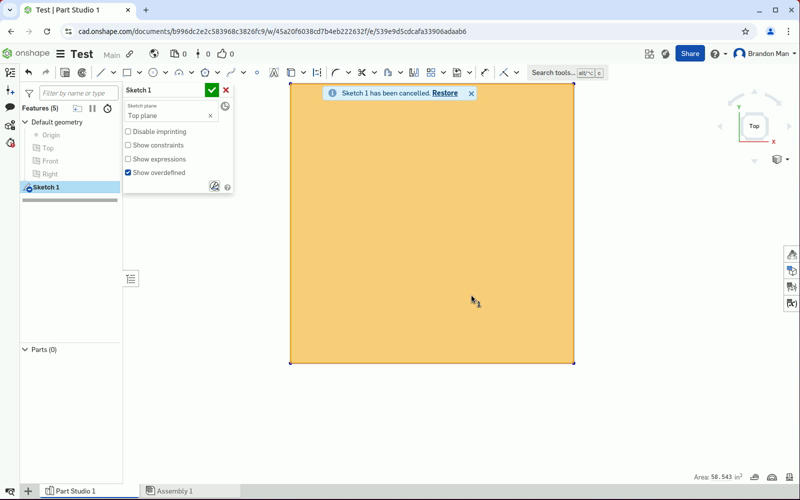
scroll(-6)
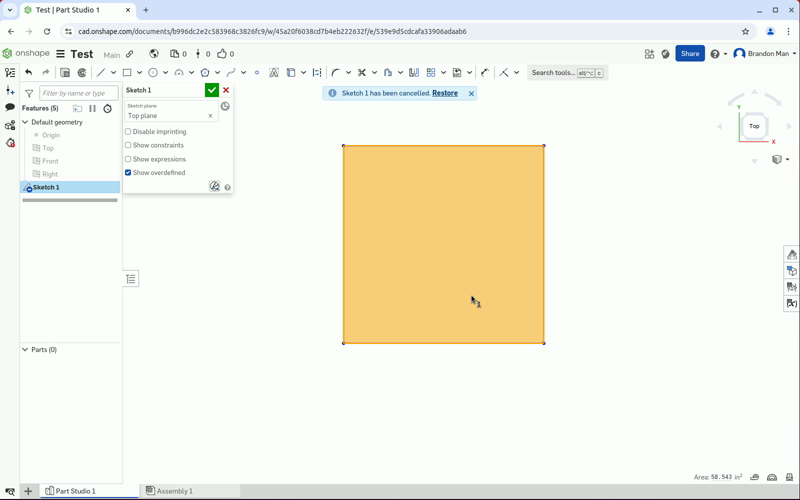
scroll(-6)
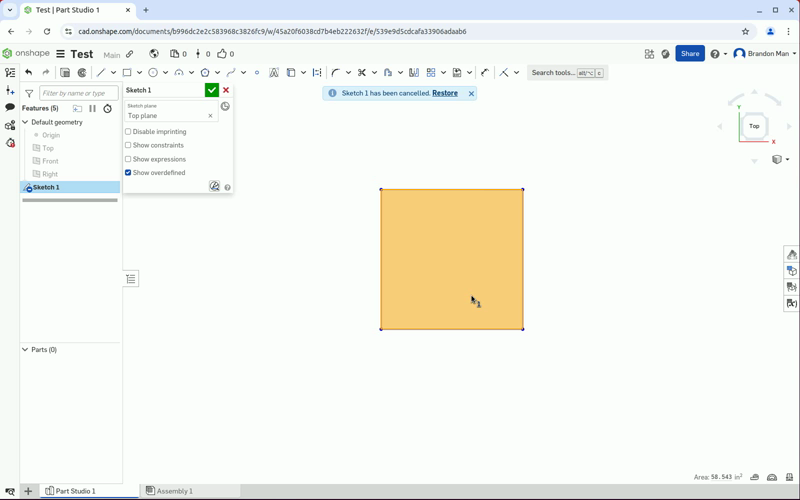
scroll(-6)
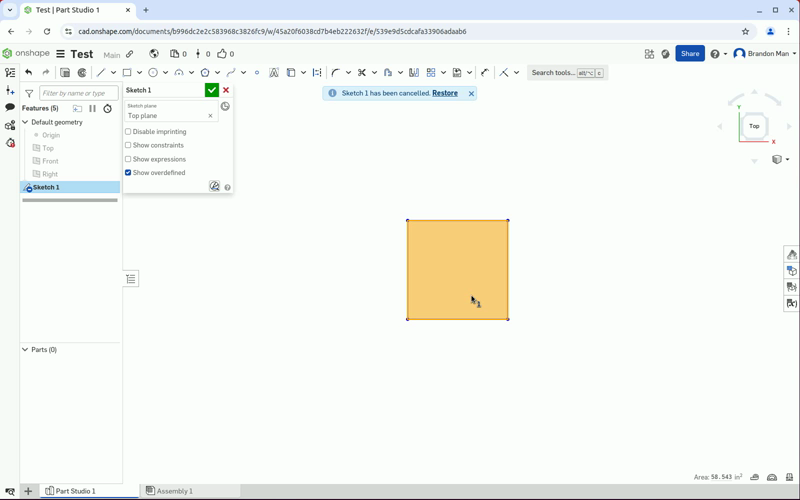
scroll(-6)
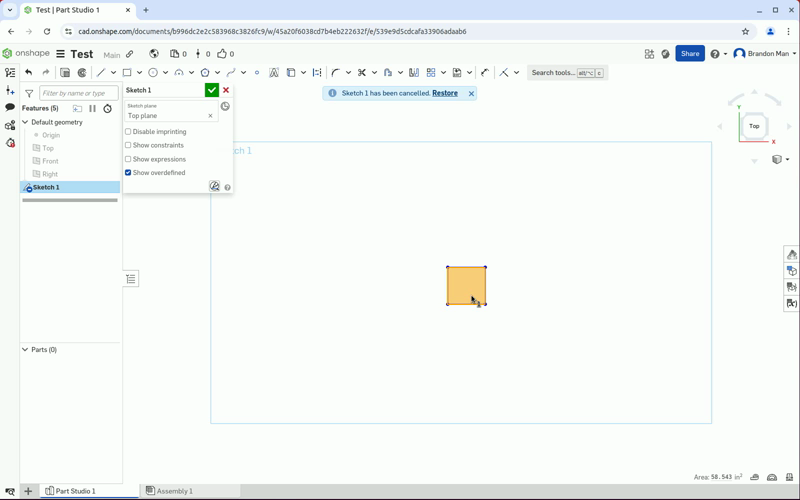
mouse_move(73, 352)
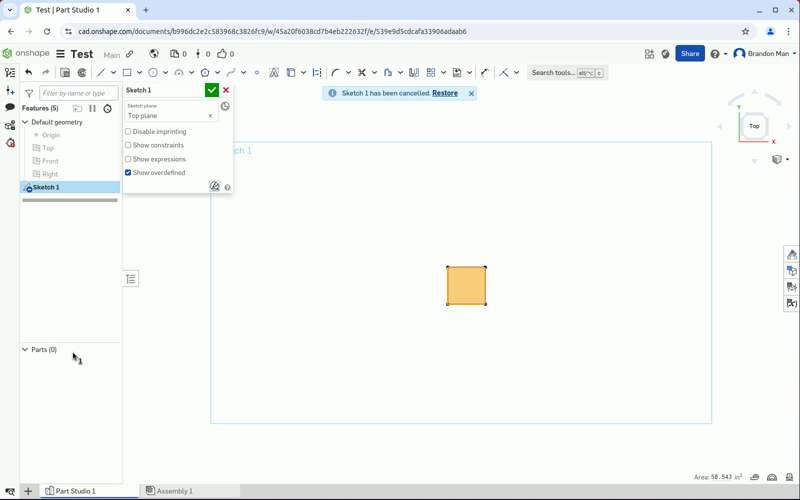
key(shift+y)
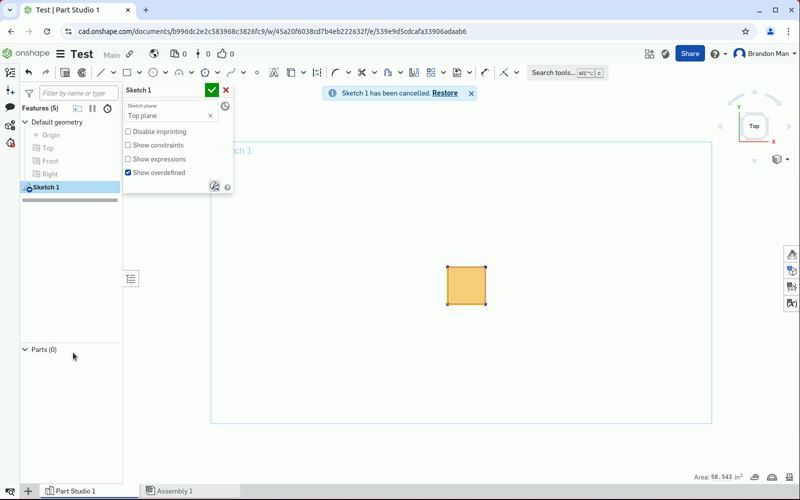
key(shift+e)
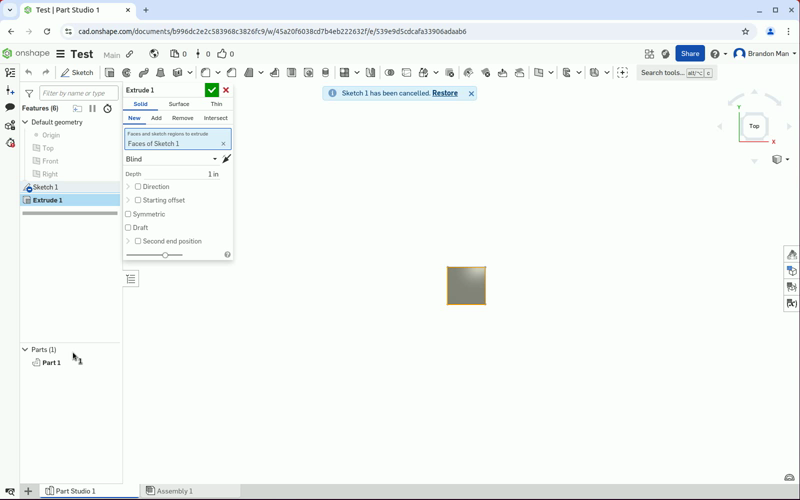
mouse_move(143, 106)
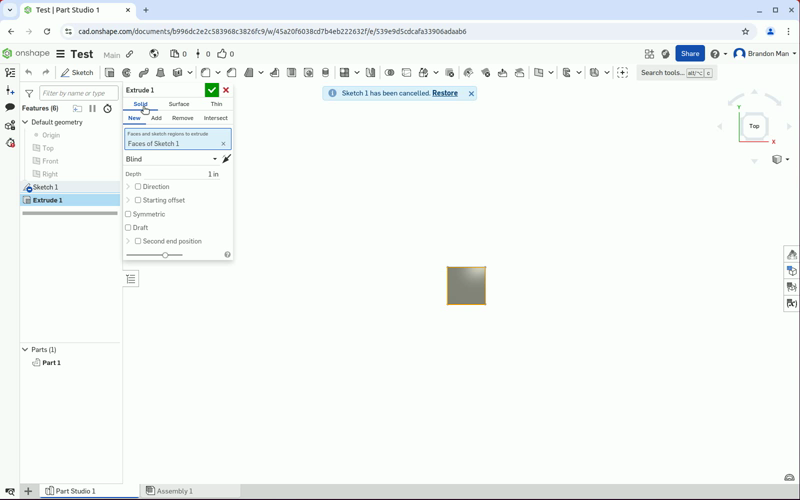
click(143, 106)
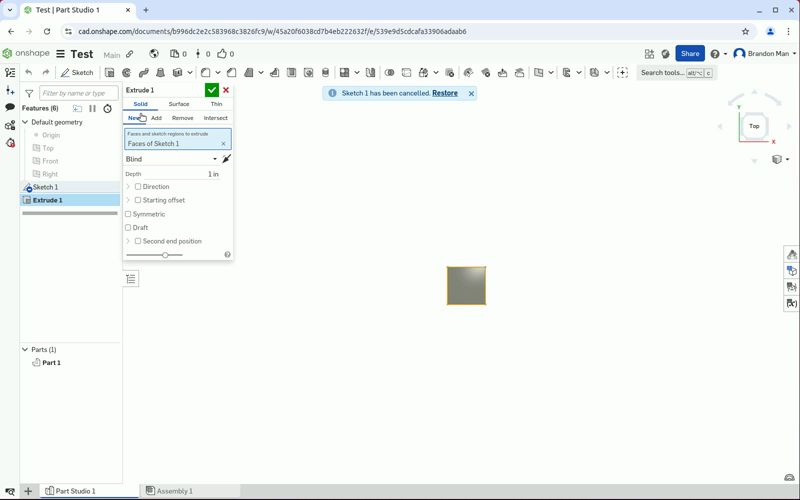
mouse_move(137, 120)
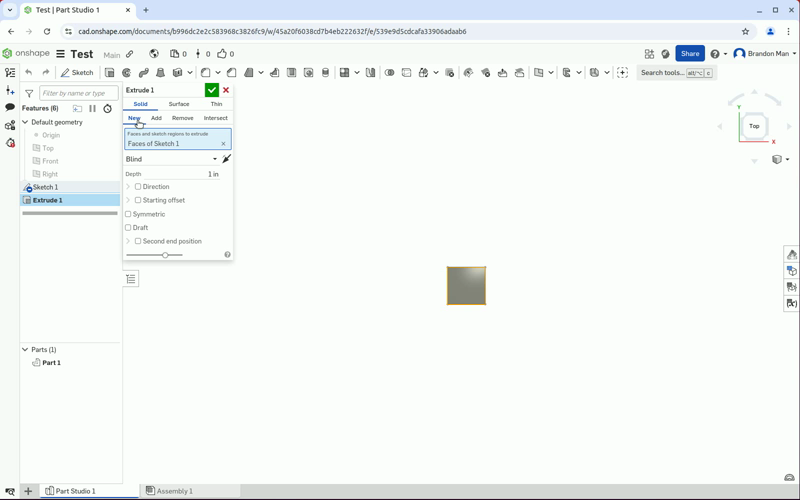
click(137, 120)
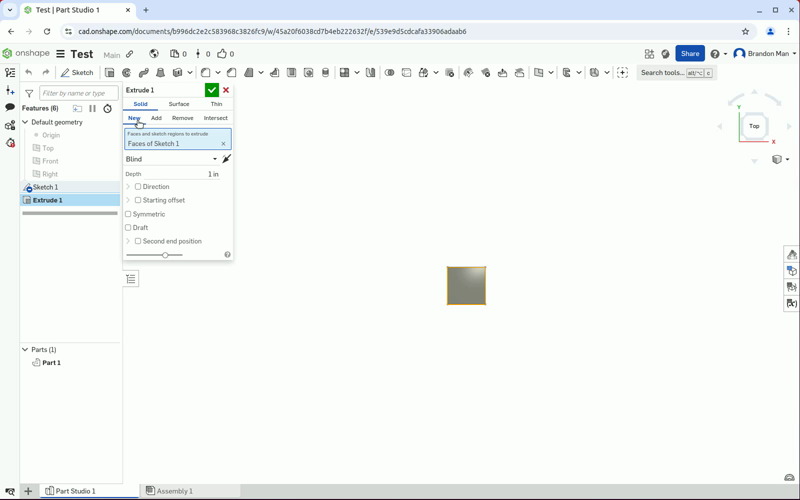
key(tab, 4)
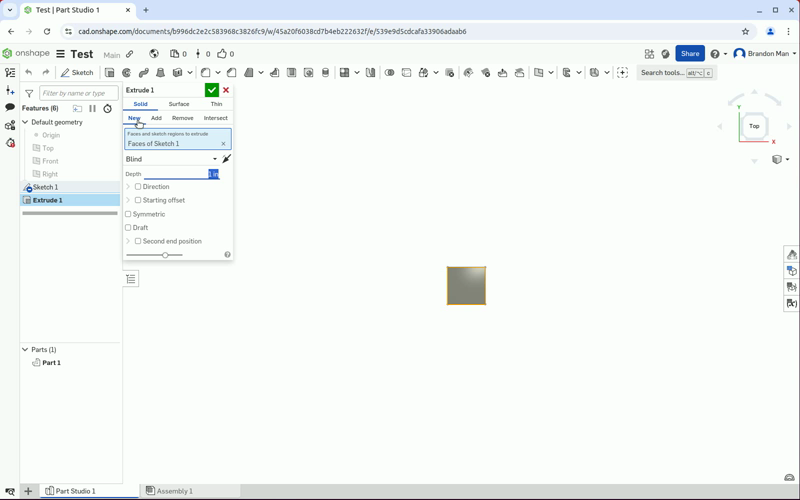
text(23.108)
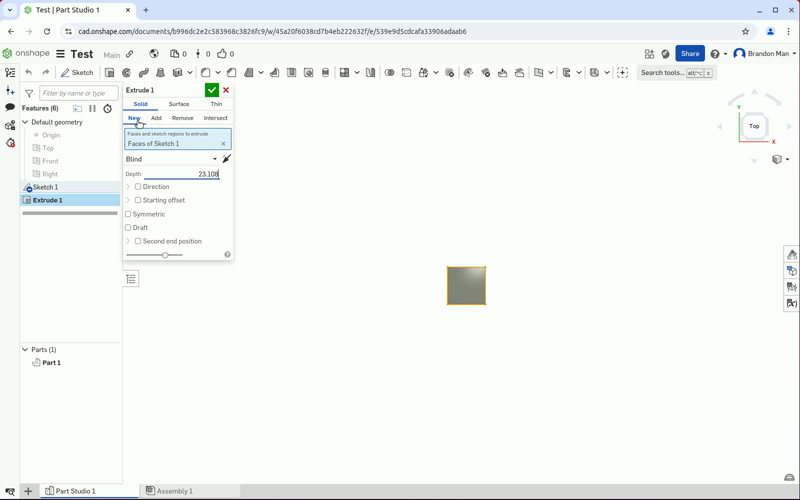
key(enter)
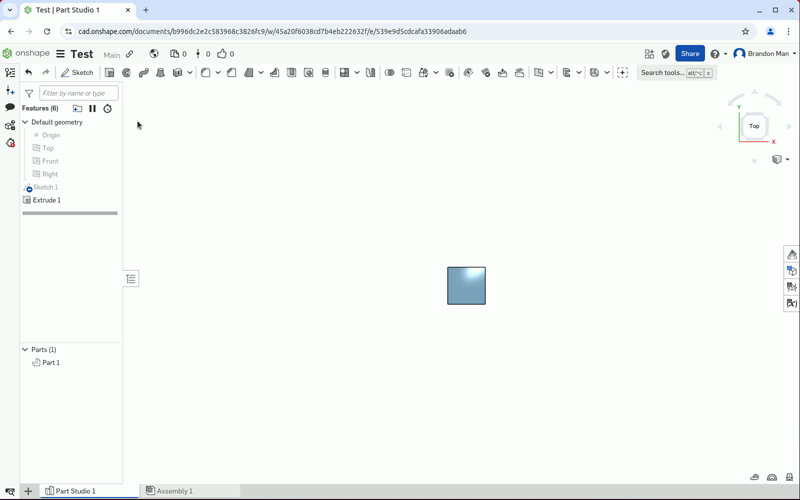
key(shift+h)
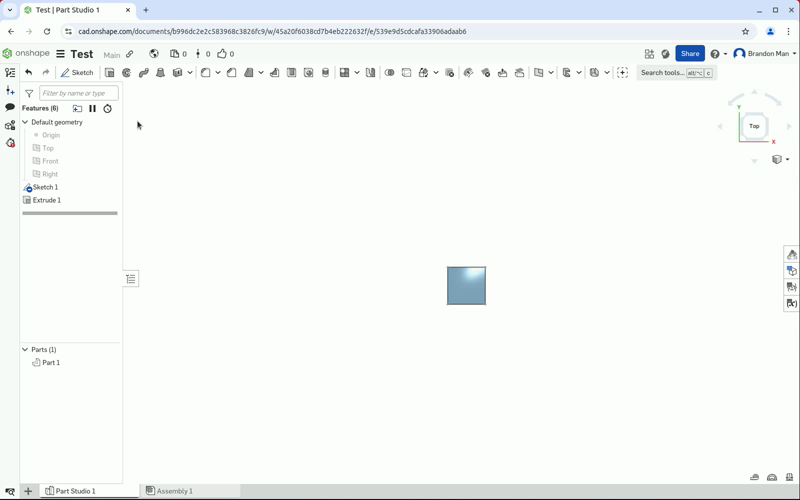
key(shift+h)
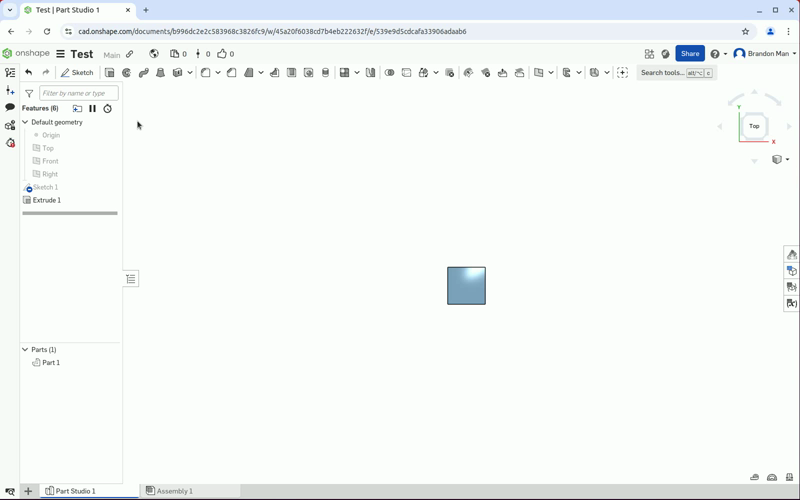
mouse_move(73, 189)
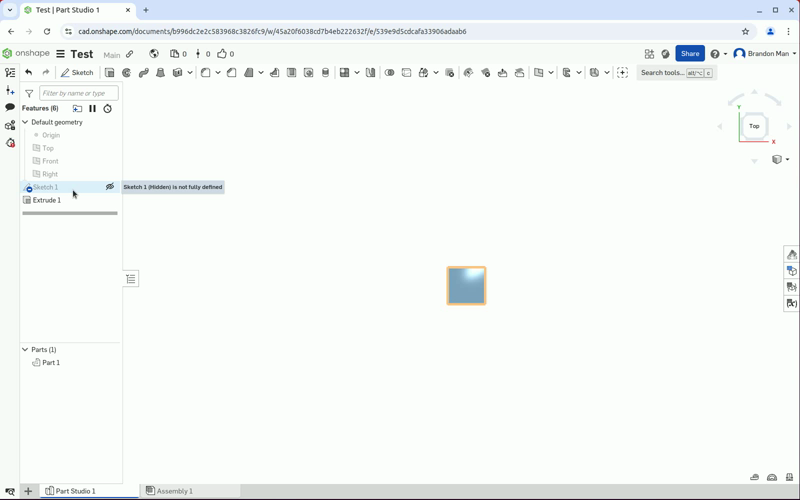
click(73, 189)
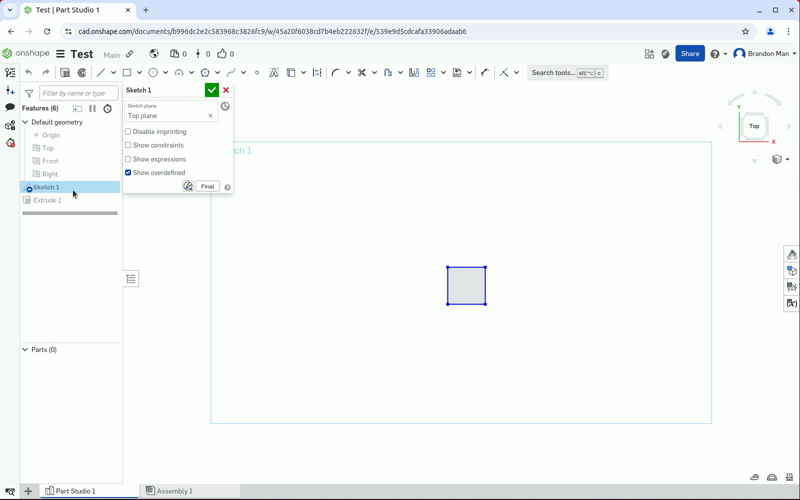
mouse_move(229, 92)
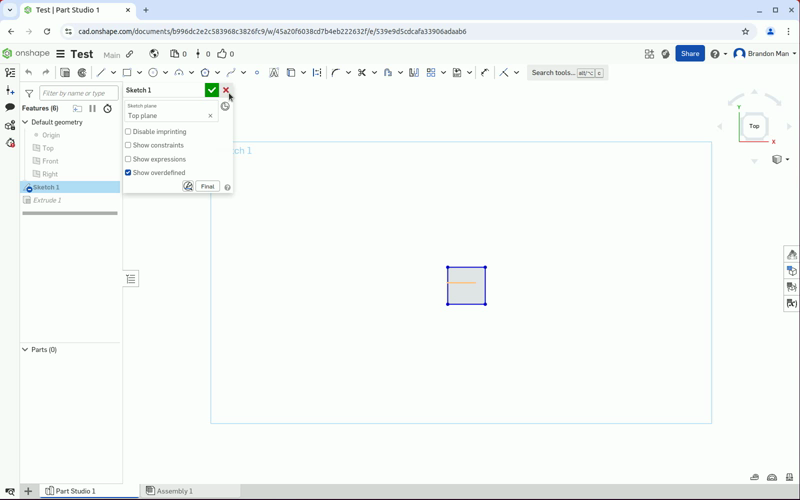
click(229, 92)
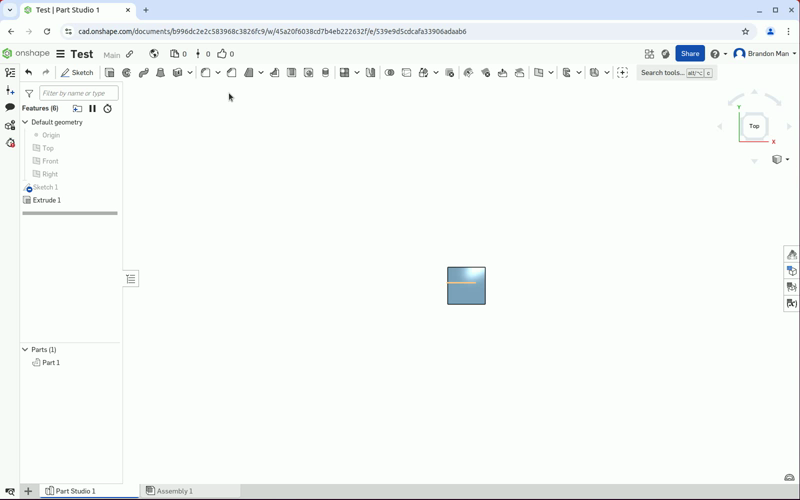
mouse_move(541, 75)
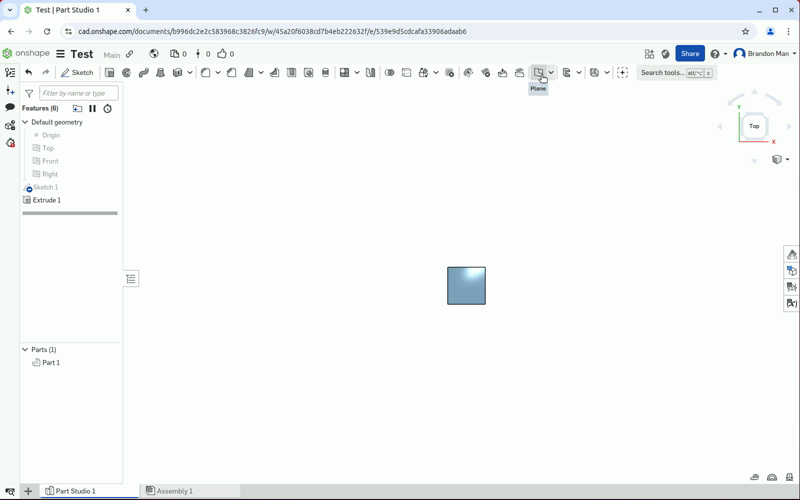
click(541, 75)
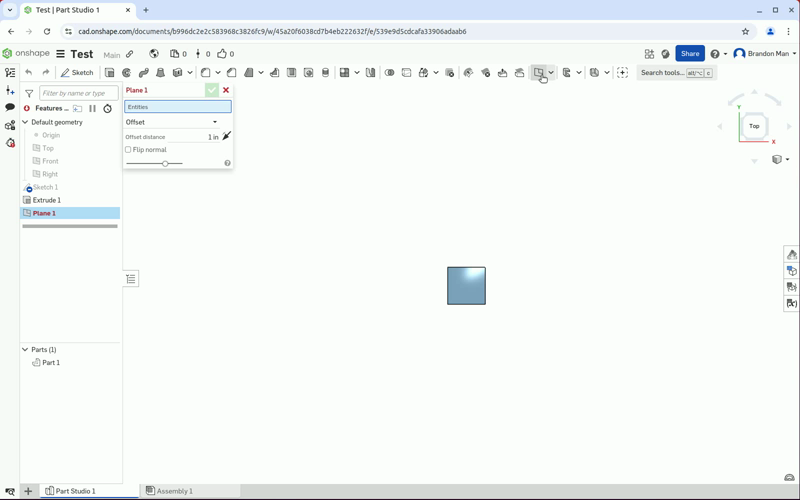
mouse_move(73, 150)
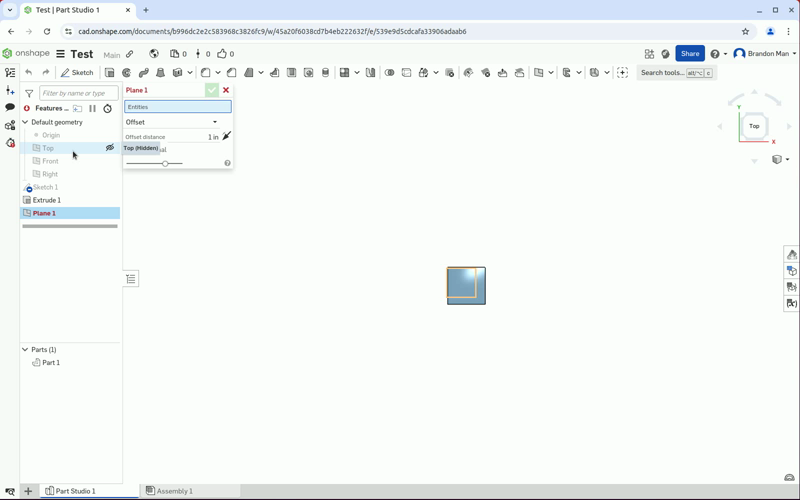
click(73, 150)
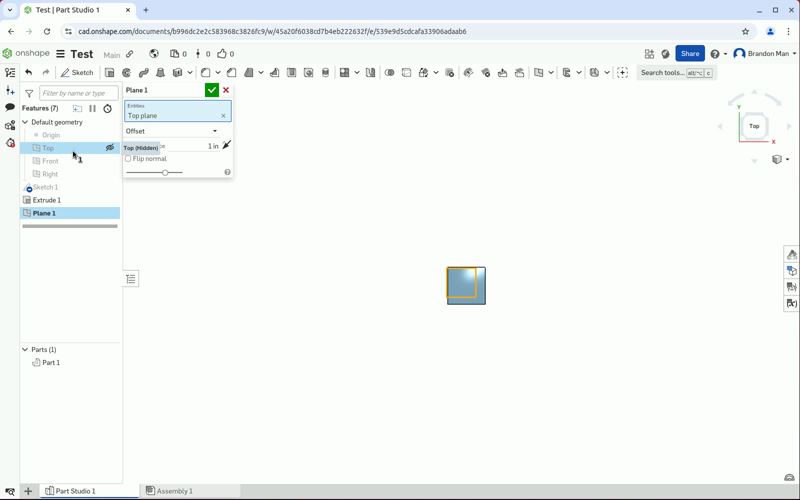
key(tab, 2)
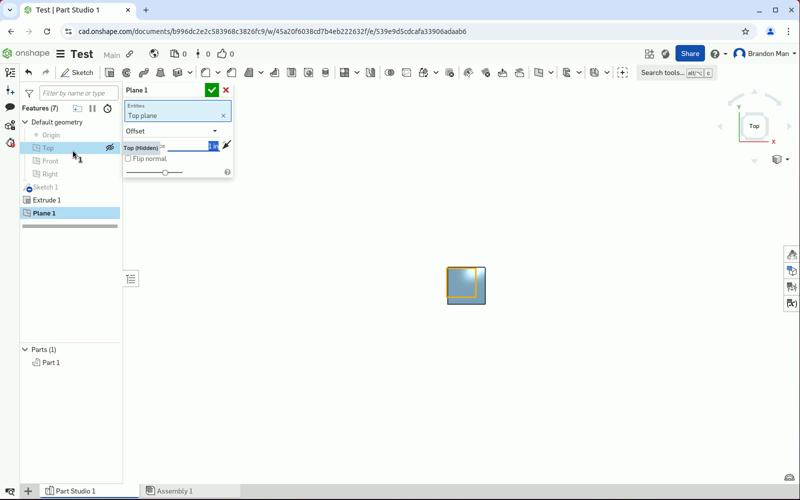
text(23.108)
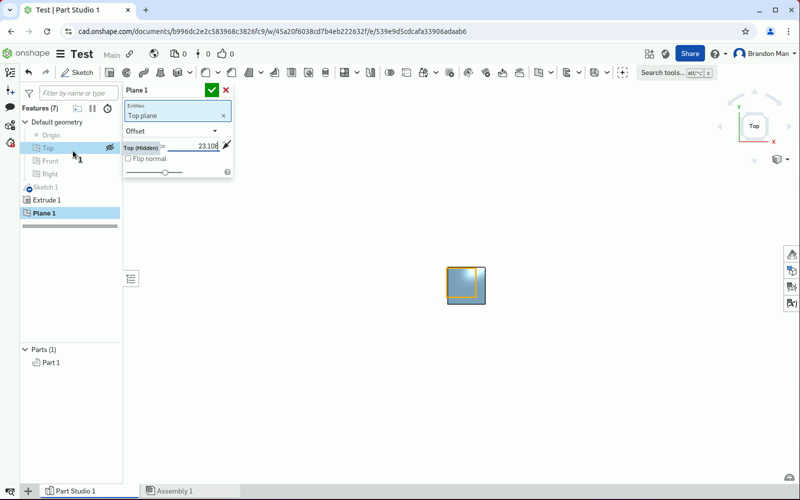
key(enter, 2)
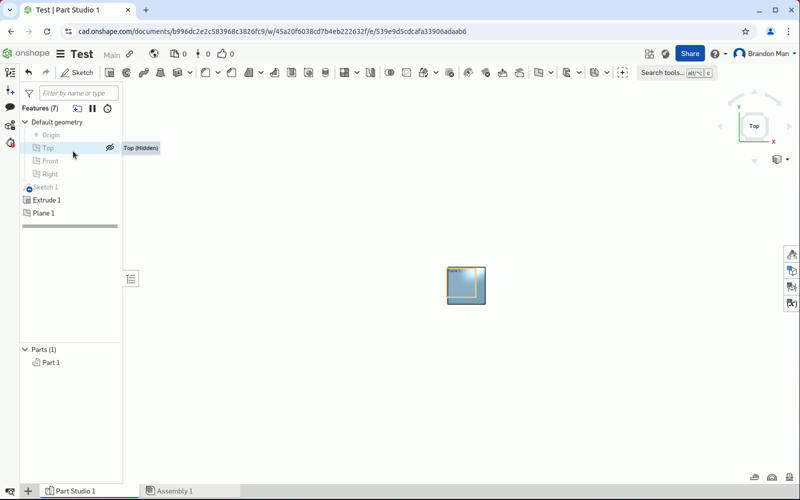
key(shift+s)
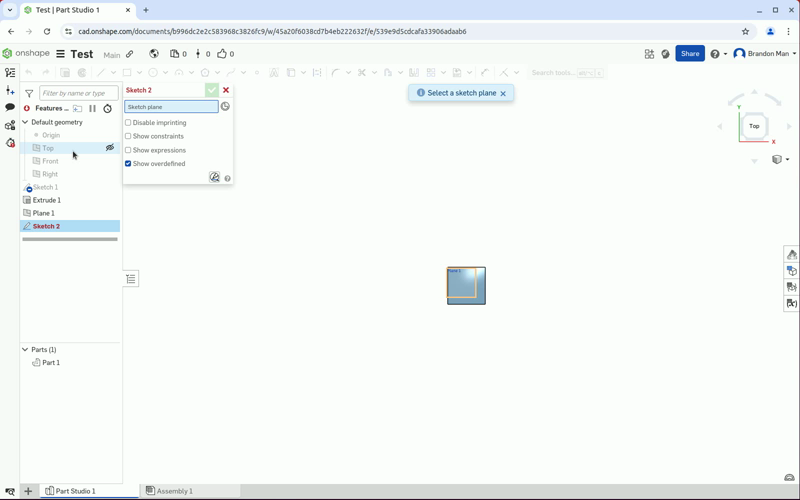
mouse_move(73, 215)
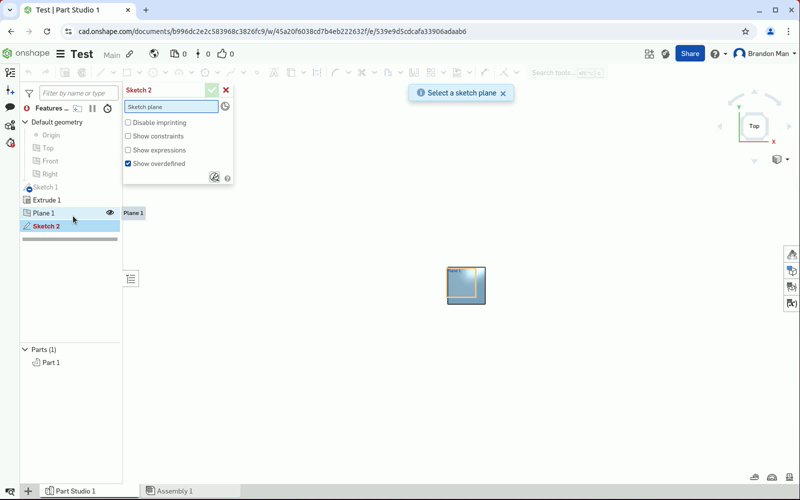
click(73, 215)
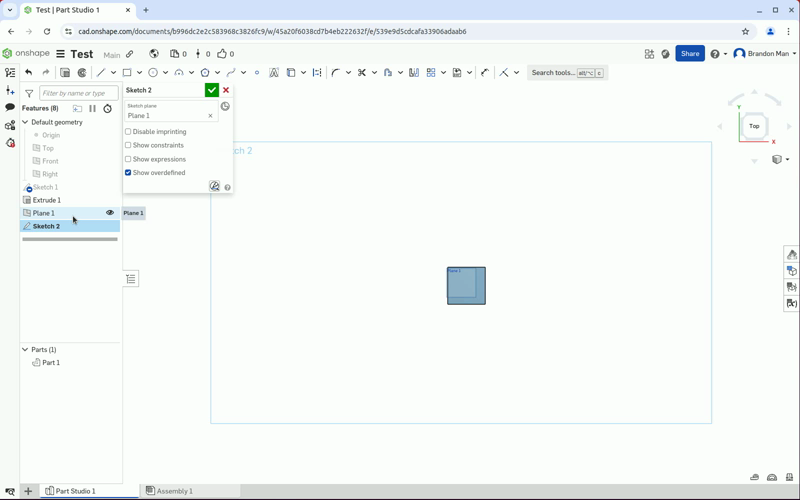
mouse_move(73, 352)
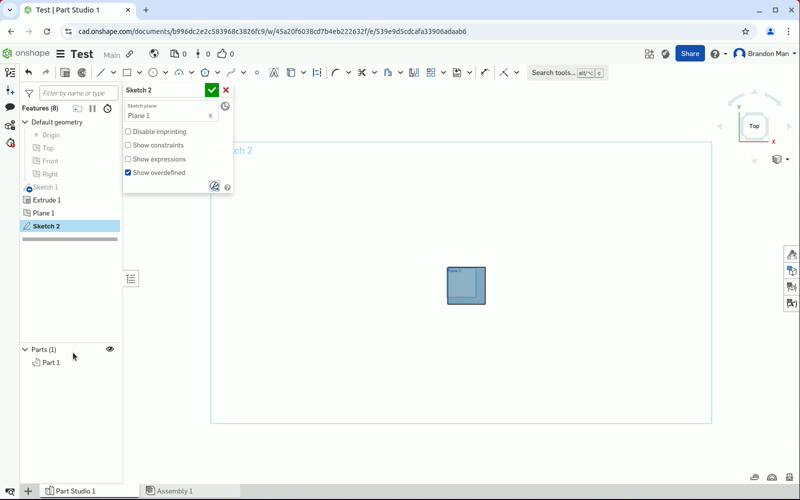
key(y)
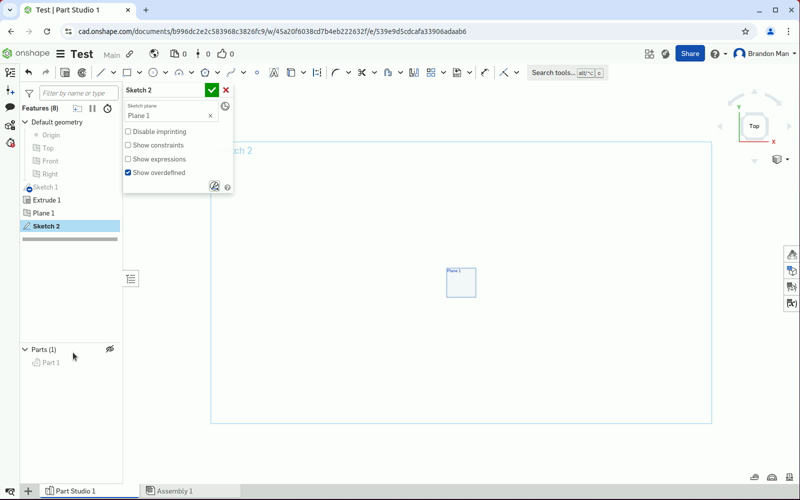
key(l)
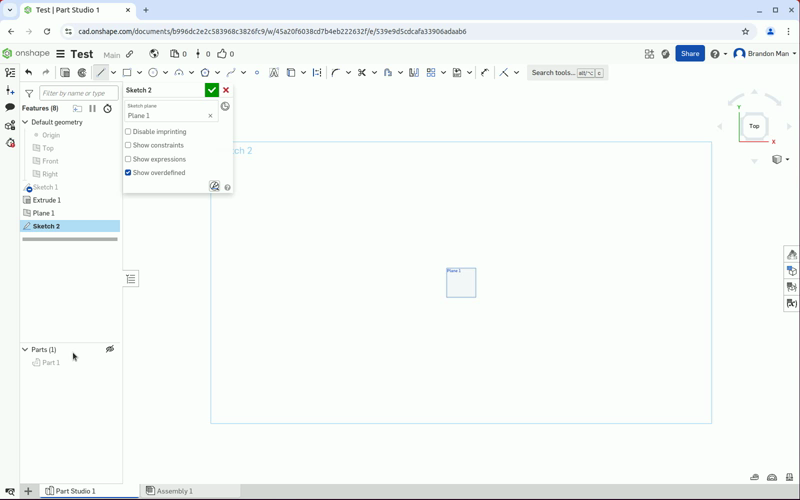
key_down(shift)
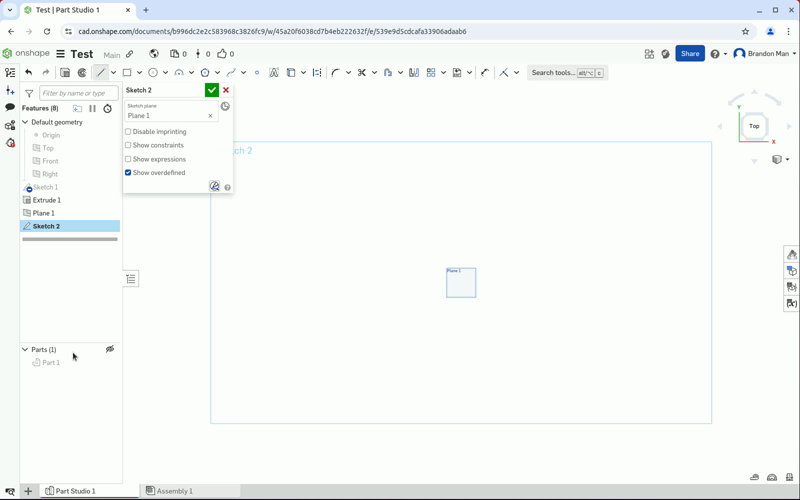
mouse_move(457, 298)
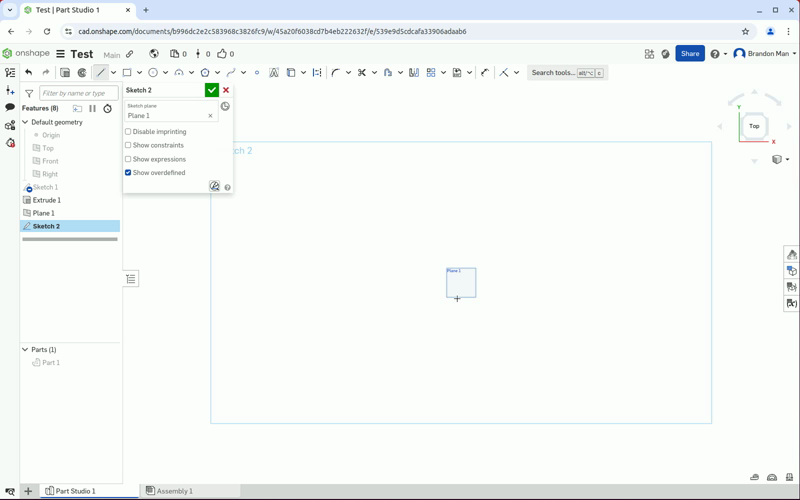
click(457, 298)
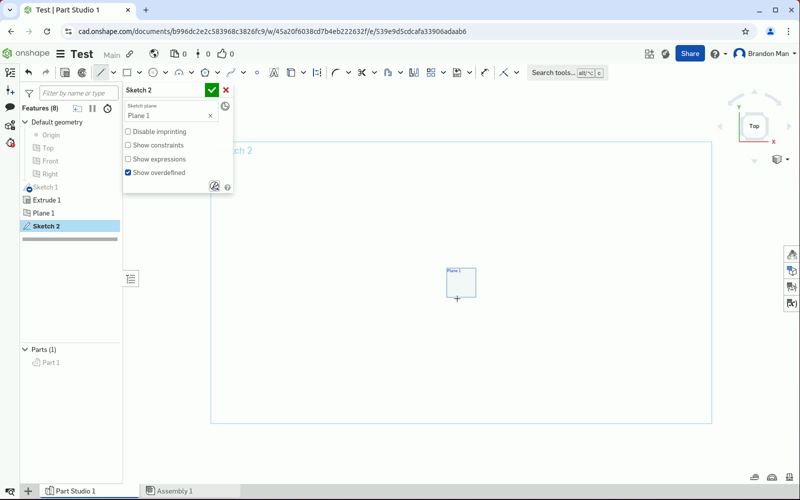
key_up(shift)
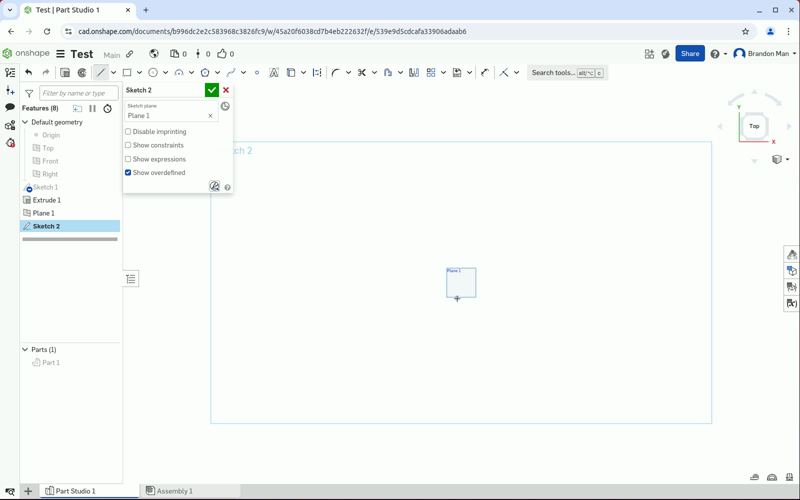
key_down(shift)
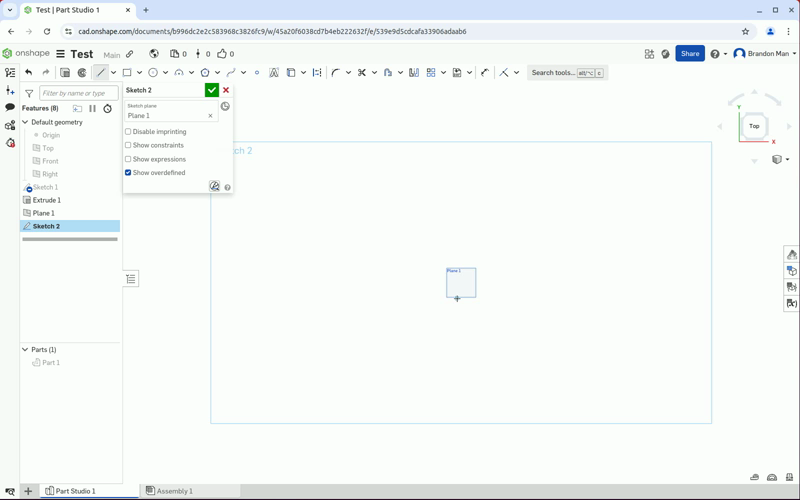
mouse_move(487, 298)
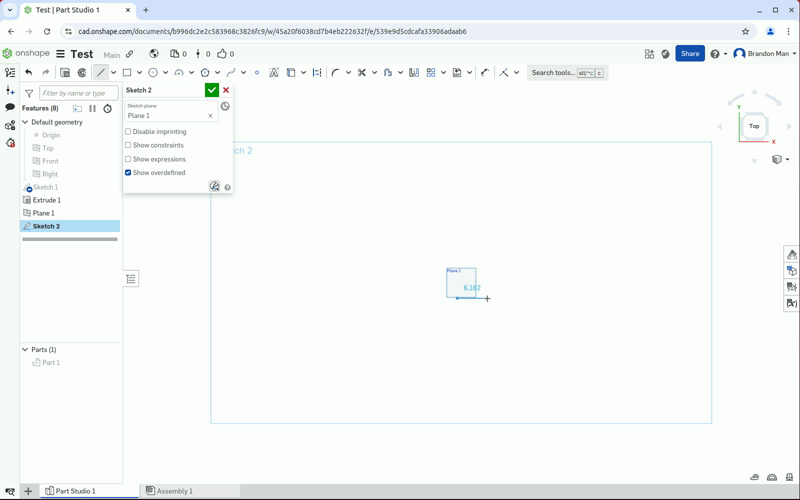
mouse_move(479, 298)
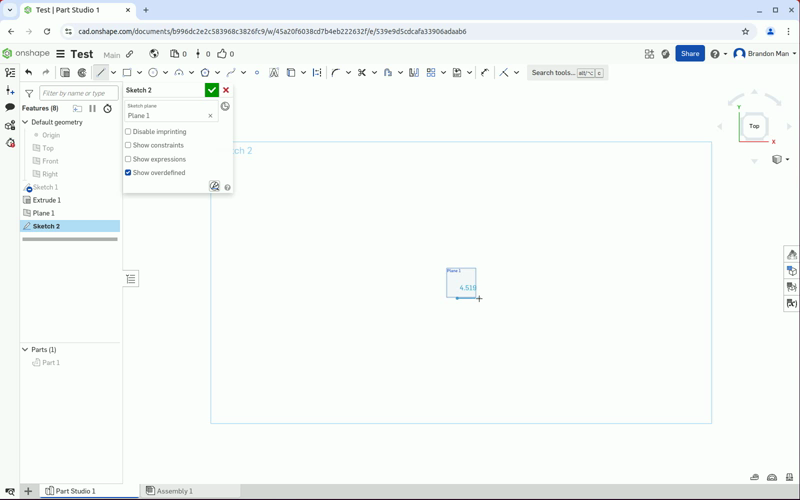
click(479, 298)
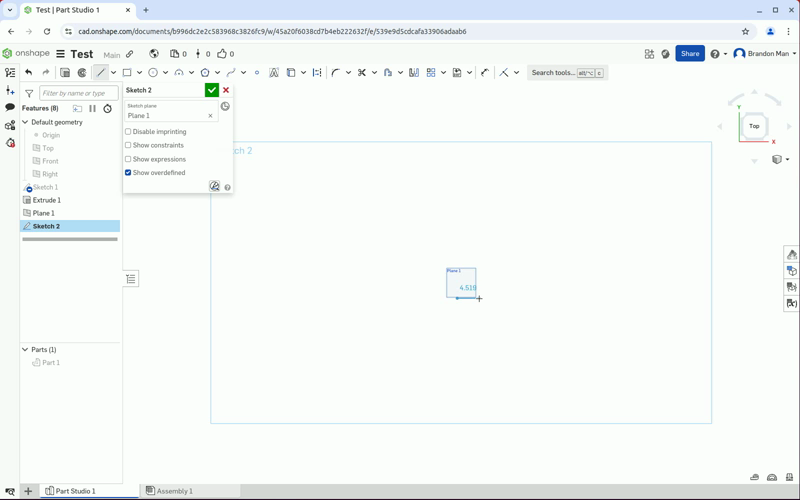
key_up(shift)
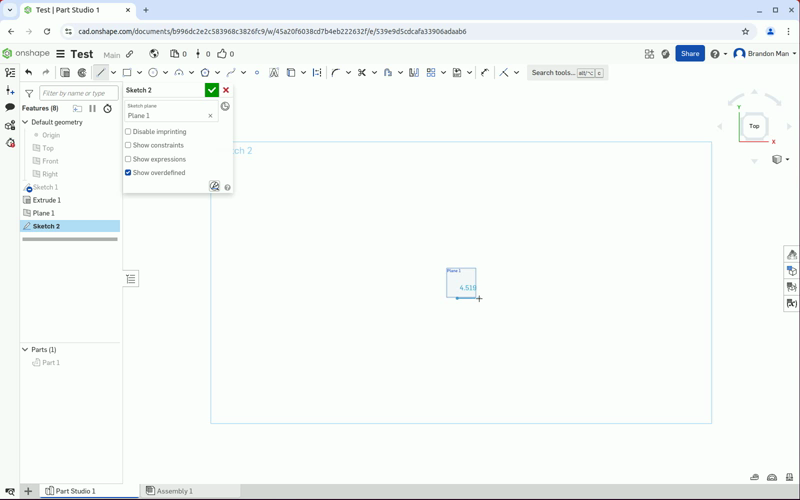
key_down(shift)
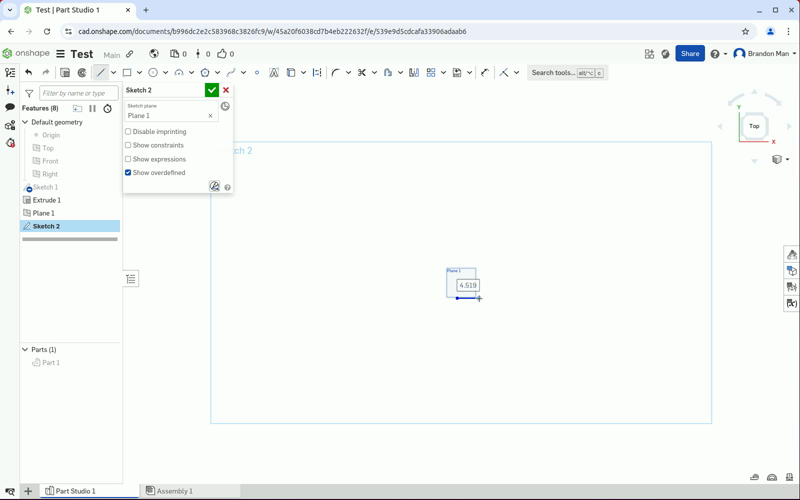
mouse_move(509, 298)
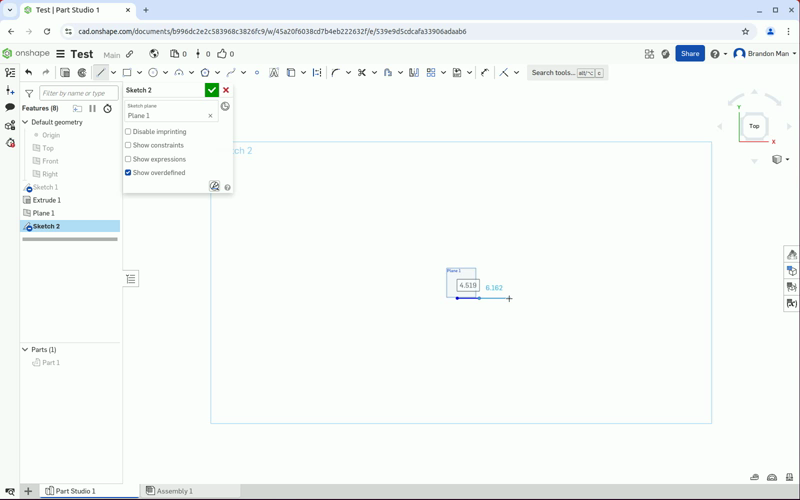
mouse_move(479, 273)
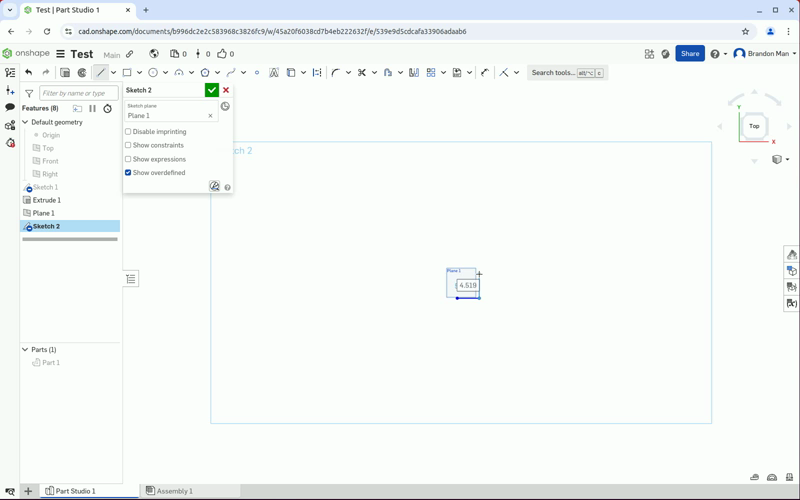
click(479, 273)
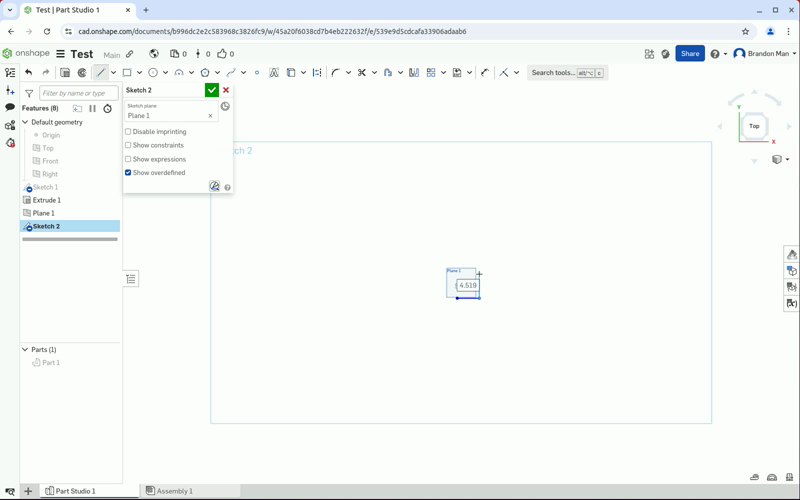
key_up(shift)
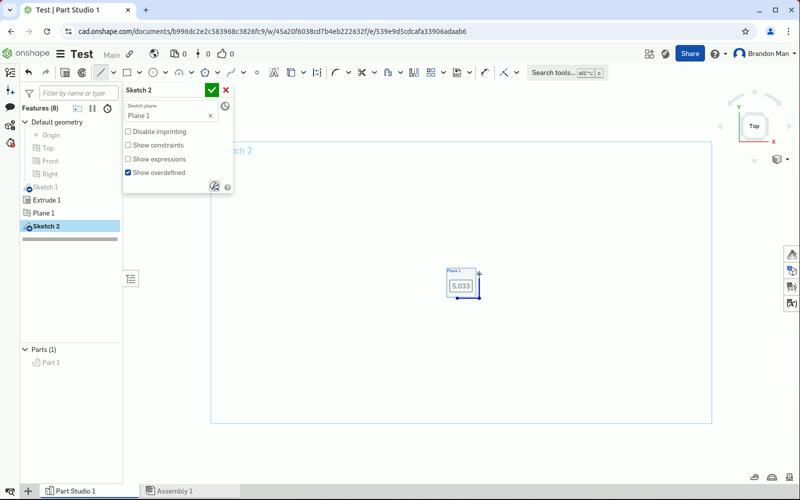
key_down(shift)
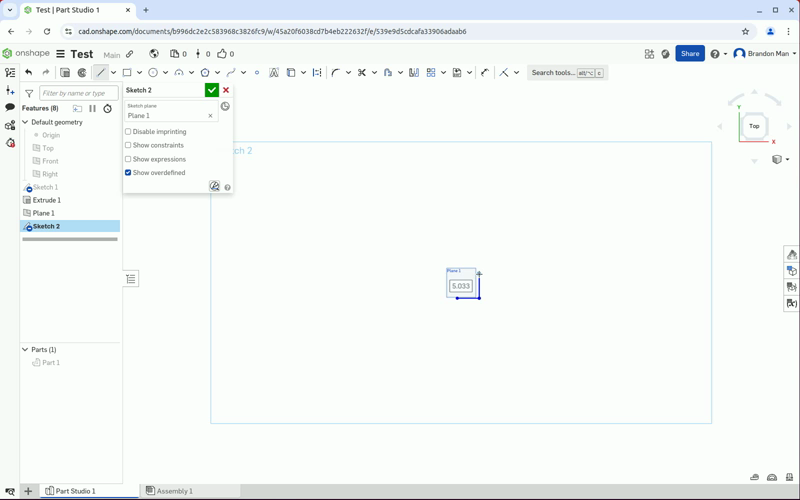
mouse_move(509, 273)
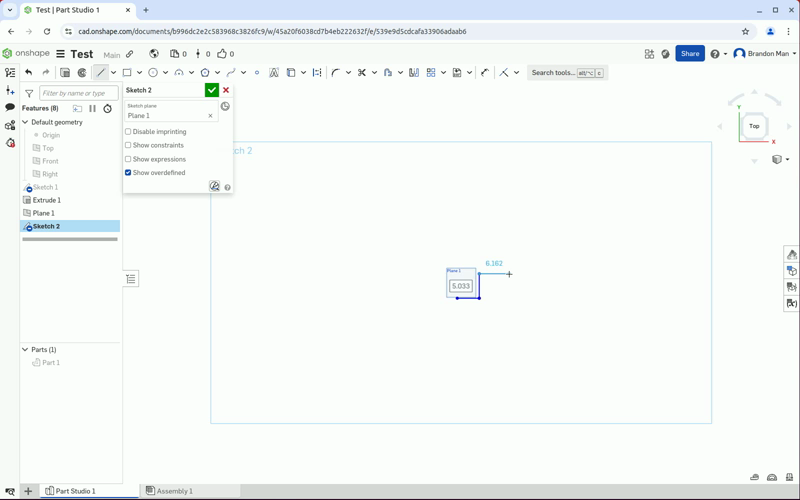
mouse_move(457, 273)
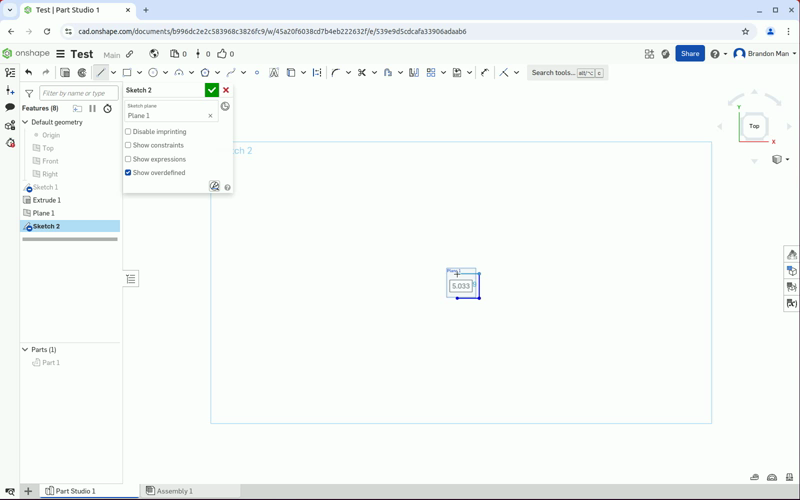
click(457, 273)
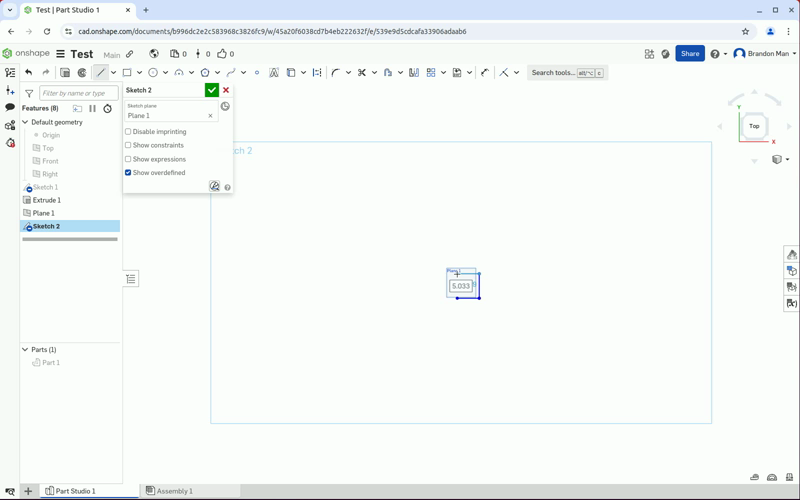
key_up(shift)
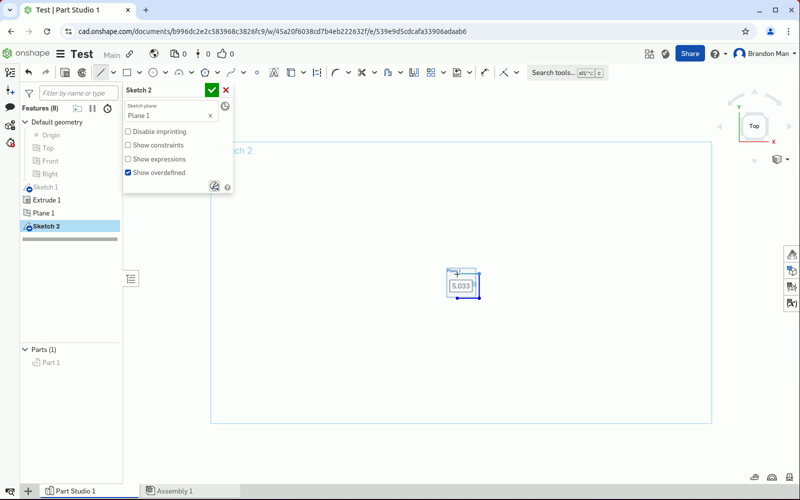
mouse_move(487, 273)
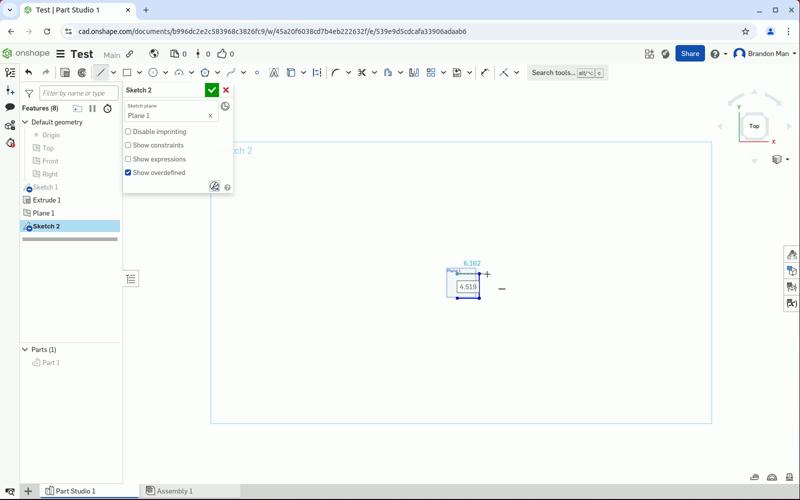
key_down(shift)
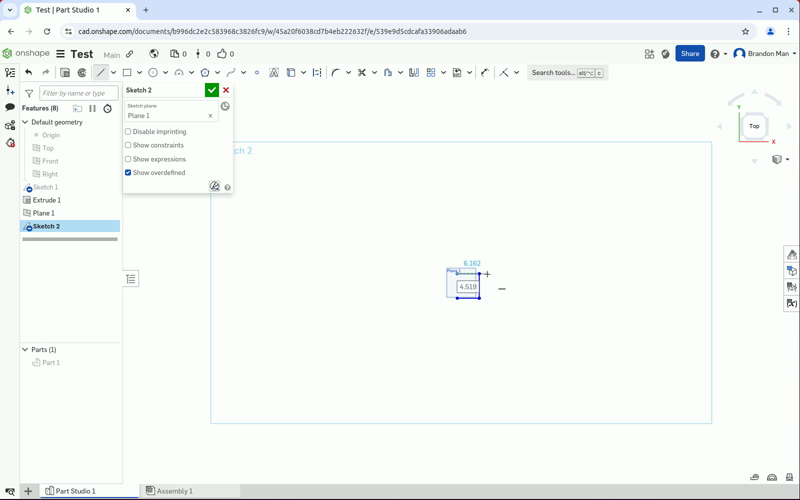
mouse_move(457, 298)
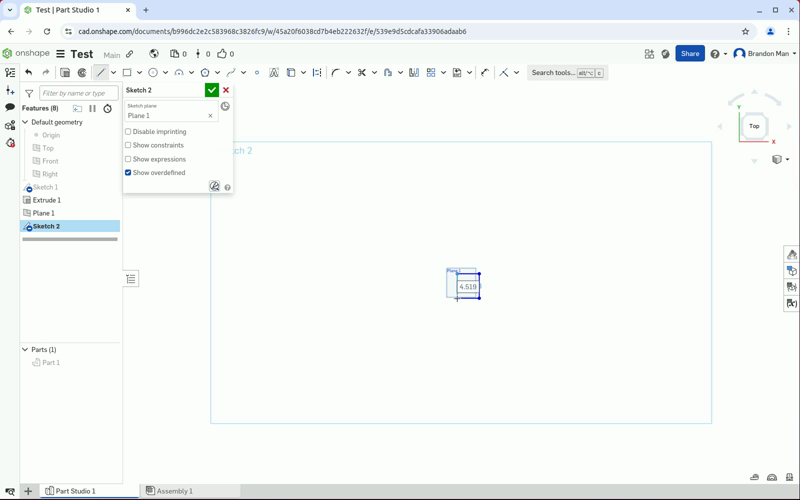
key_up(shift)
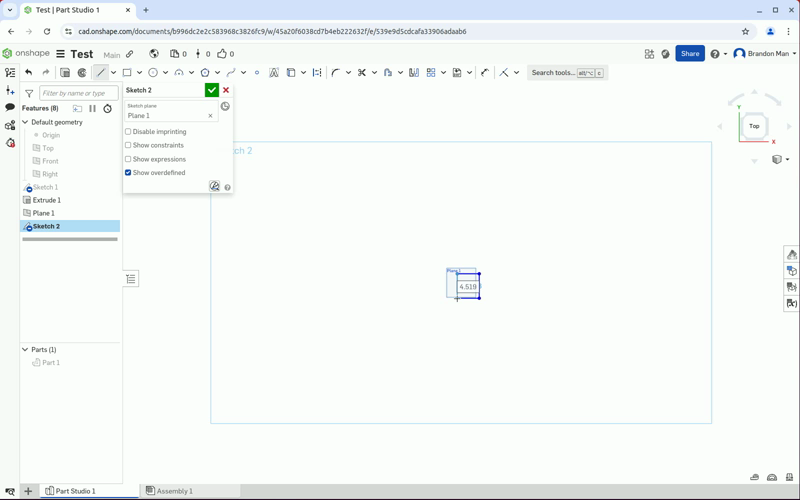
click(457, 298)
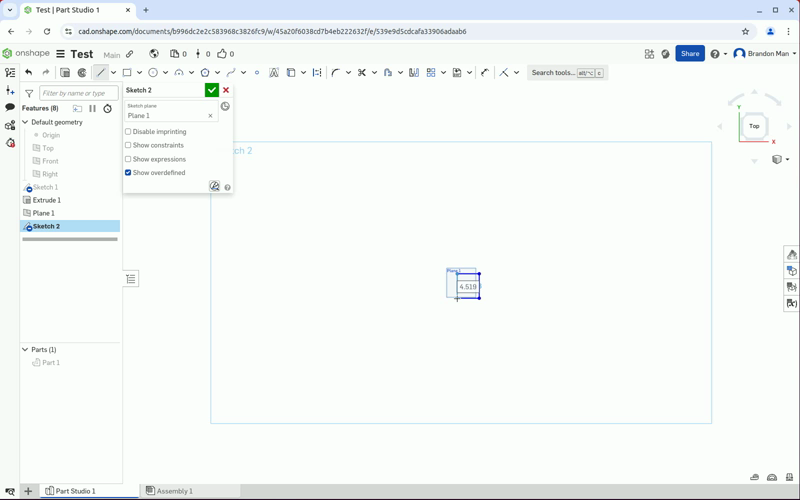
key(esc)
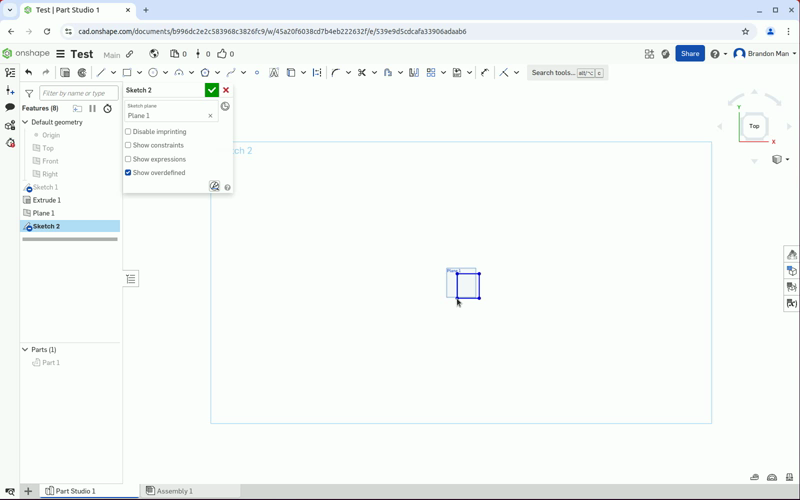
mouse_move(469, 276)
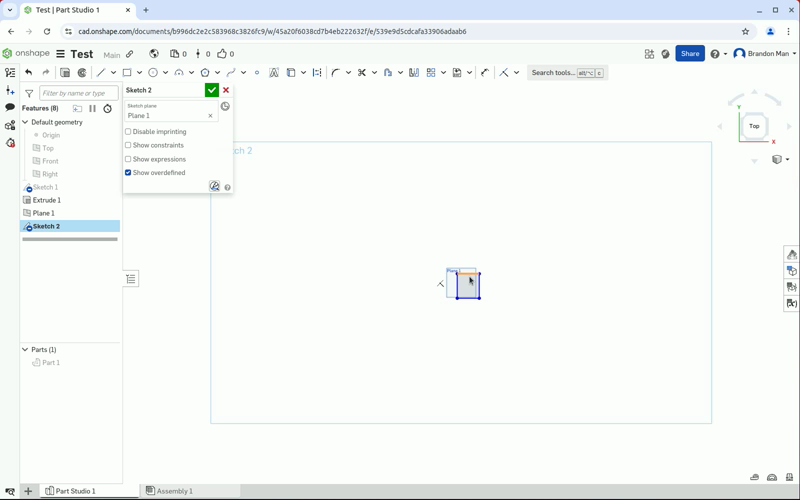
scroll(6)
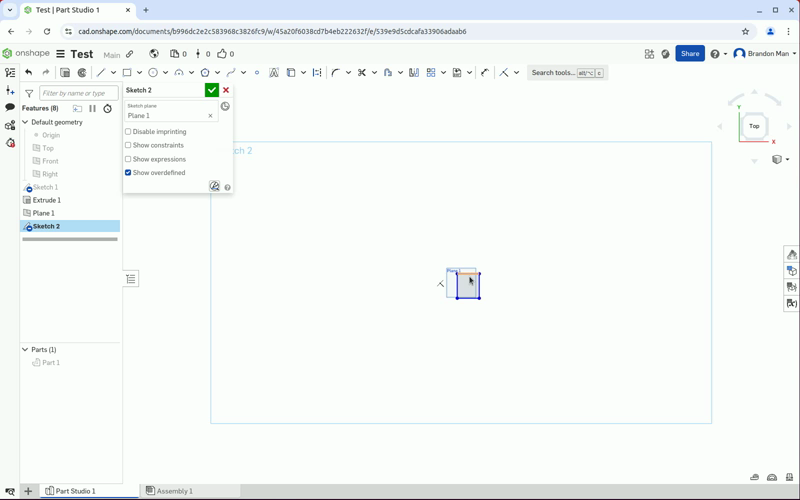
scroll(6)
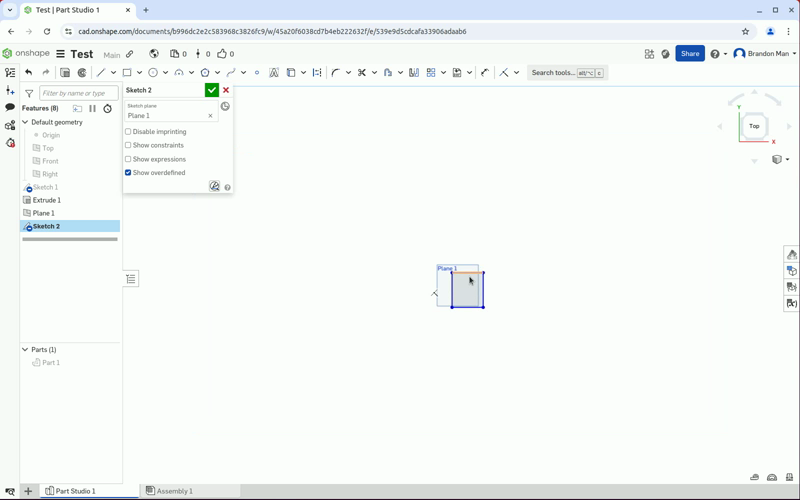
scroll(6)
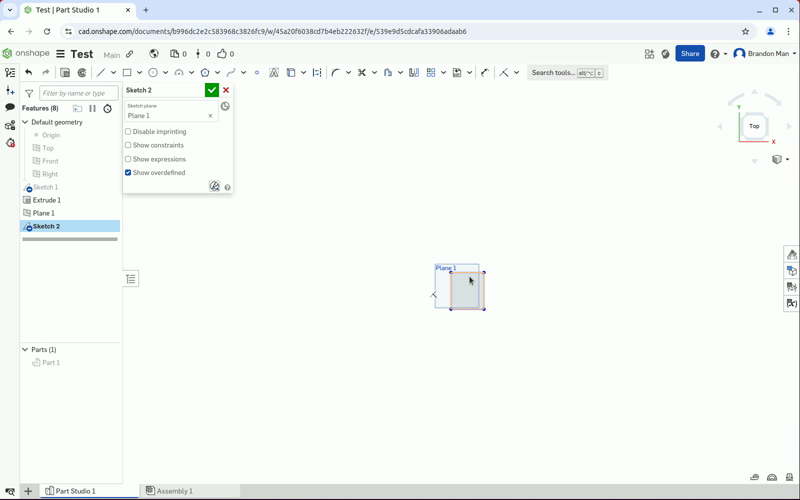
scroll(6)
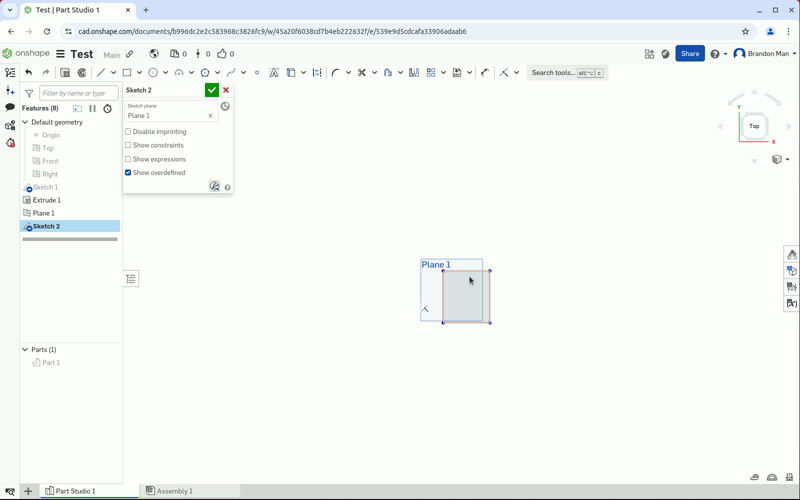
scroll(6)
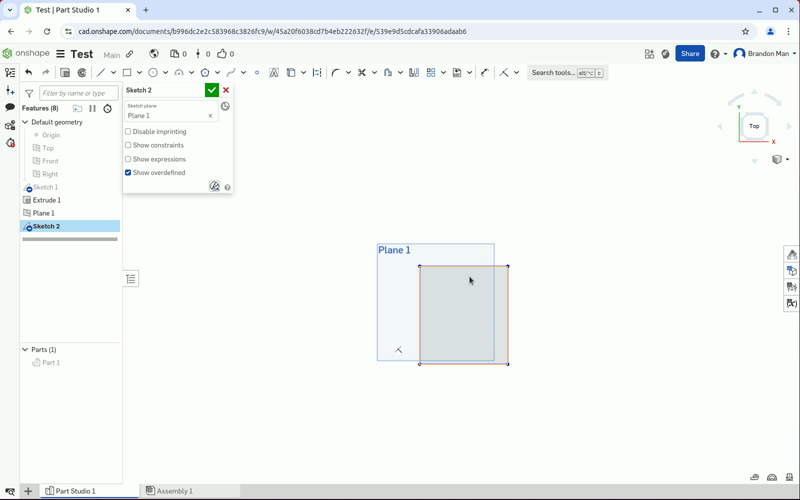
scroll(6)
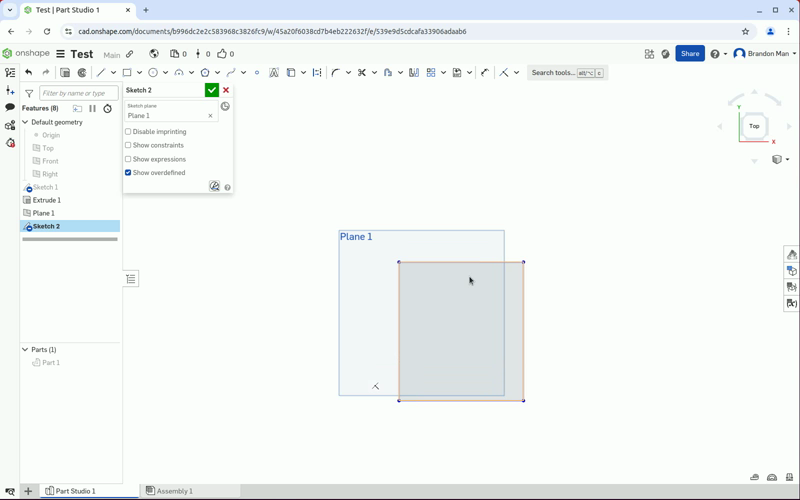
scroll(6)
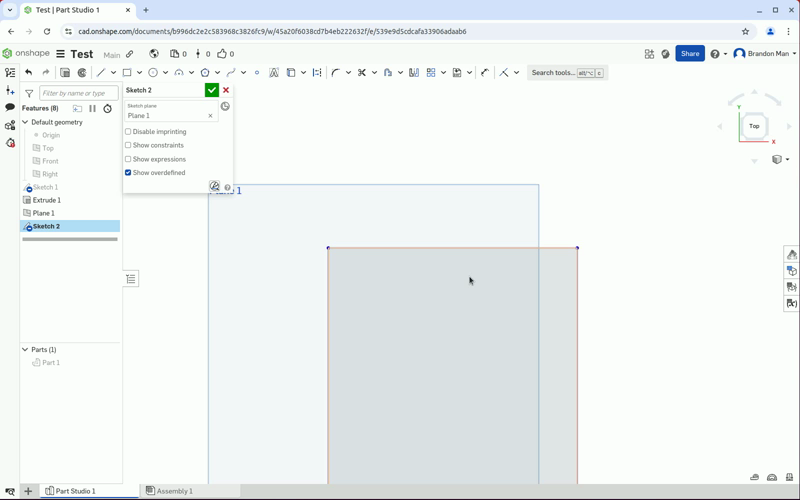
click(469, 276)
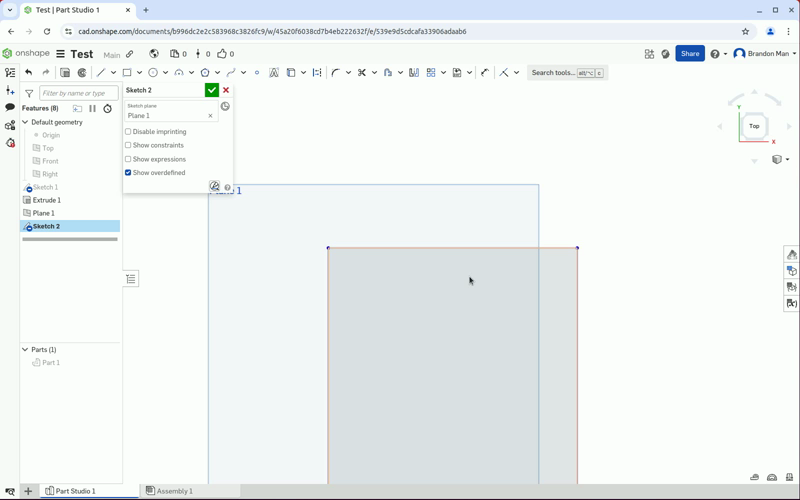
scroll(-6)
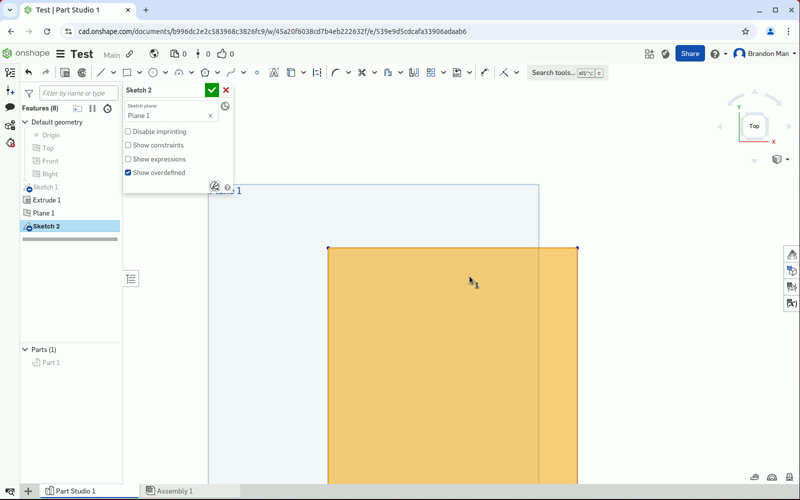
scroll(-6)
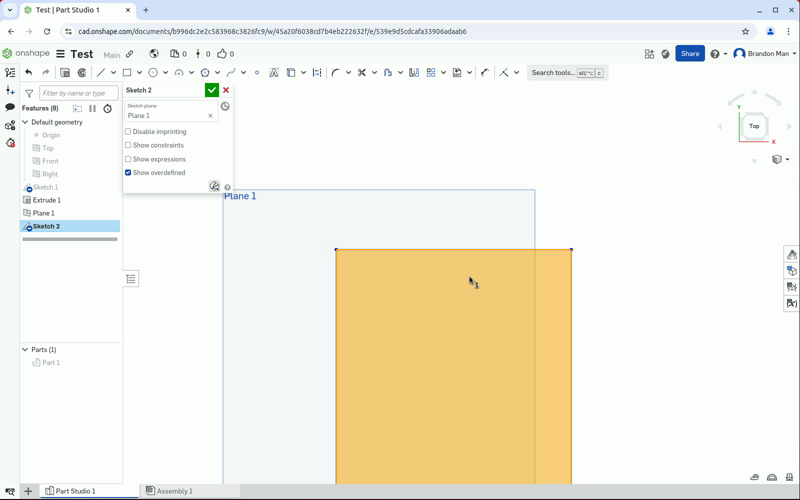
scroll(-6)
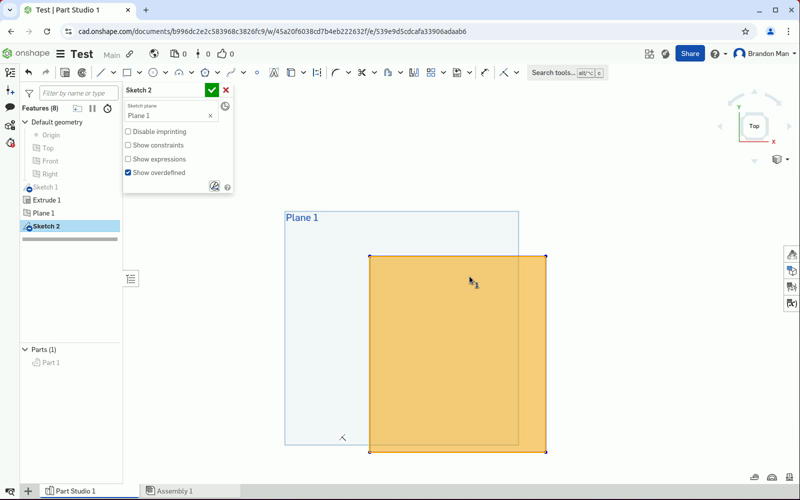
scroll(-6)
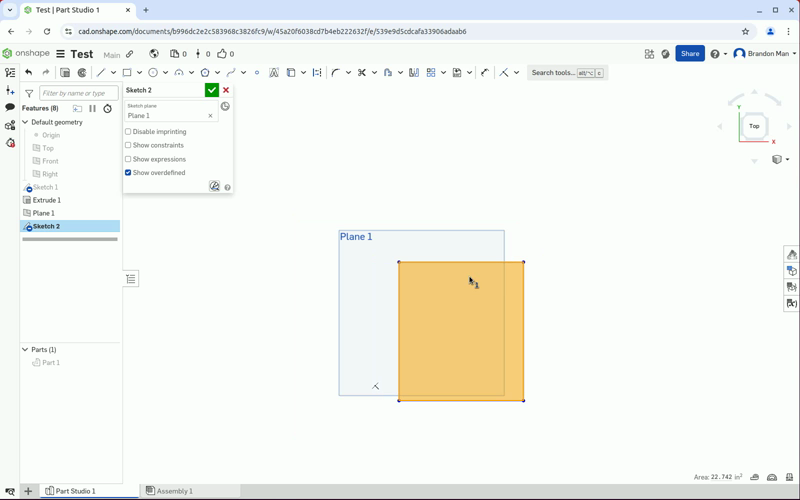
scroll(-6)
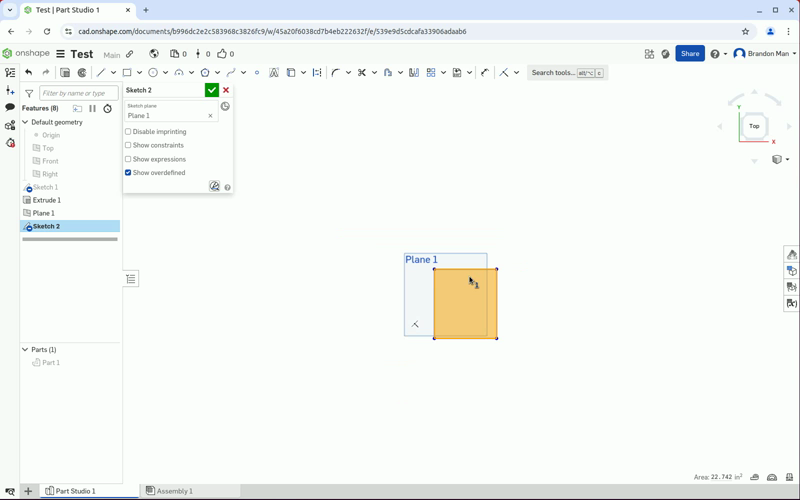
scroll(-6)
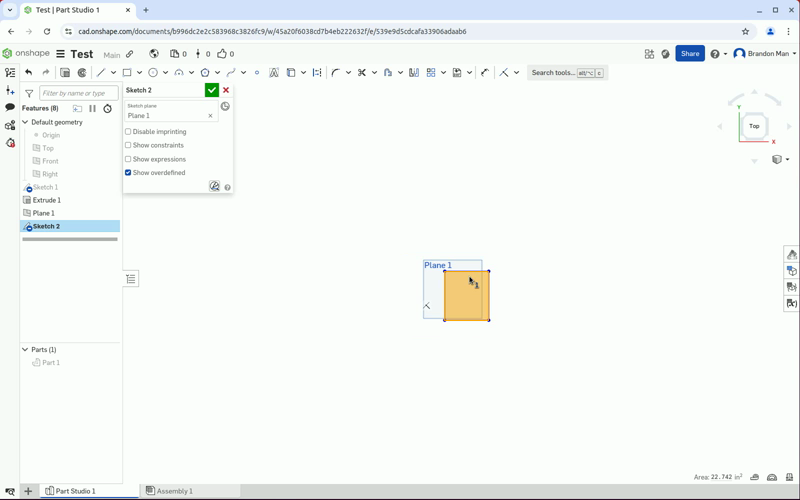
scroll(-6)
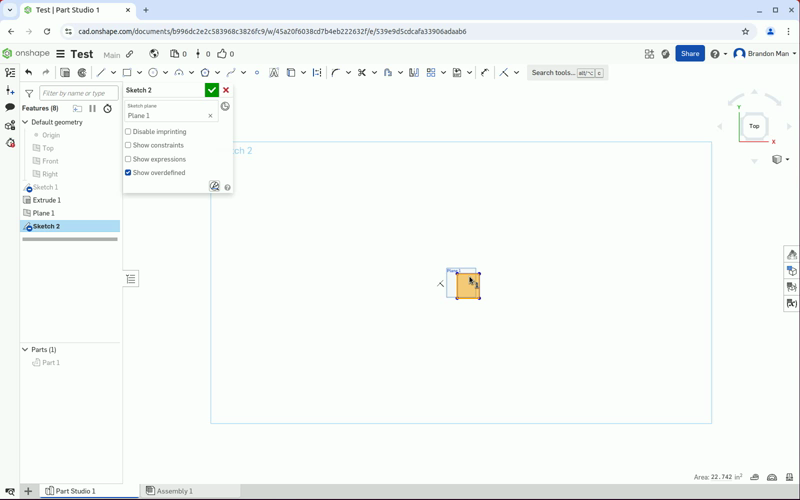
mouse_move(73, 352)
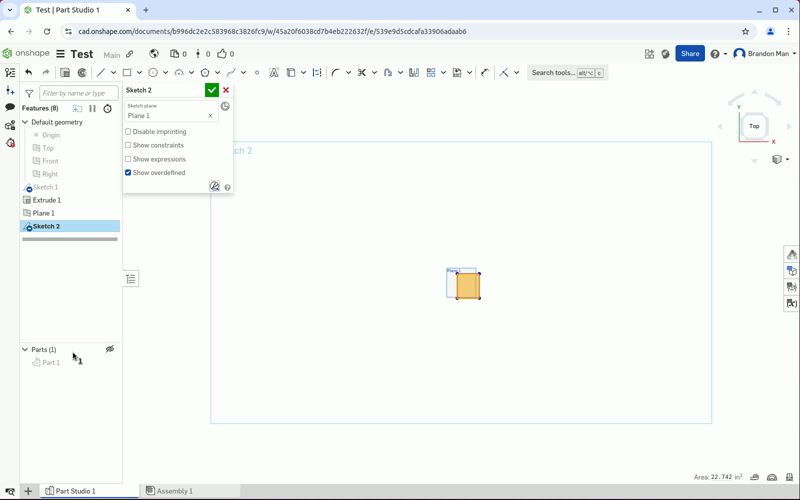
key(shift+y)
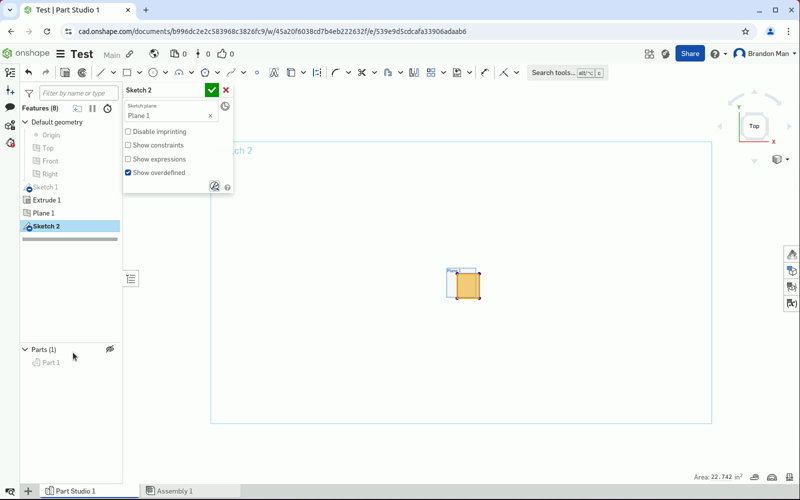
key(shift+e)
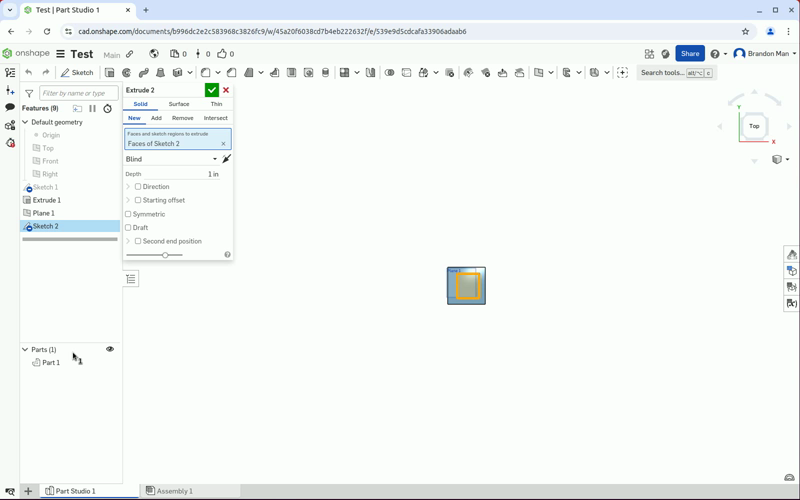
mouse_move(143, 106)
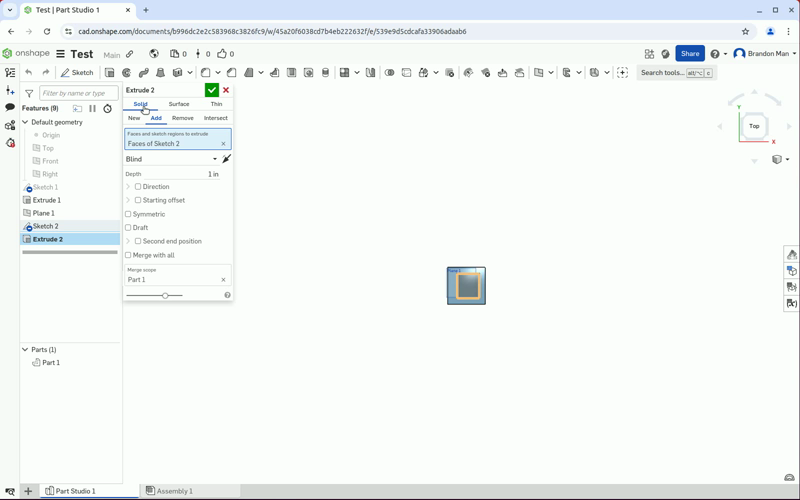
click(143, 106)
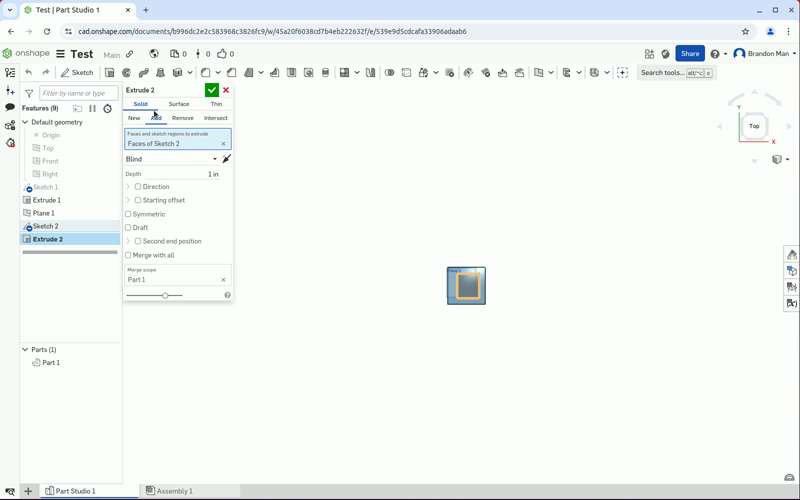
mouse_move(186, 120)
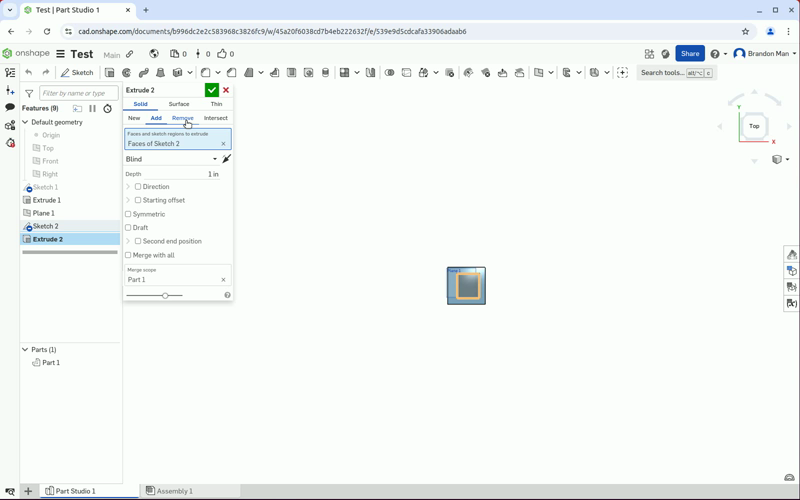
click(186, 120)
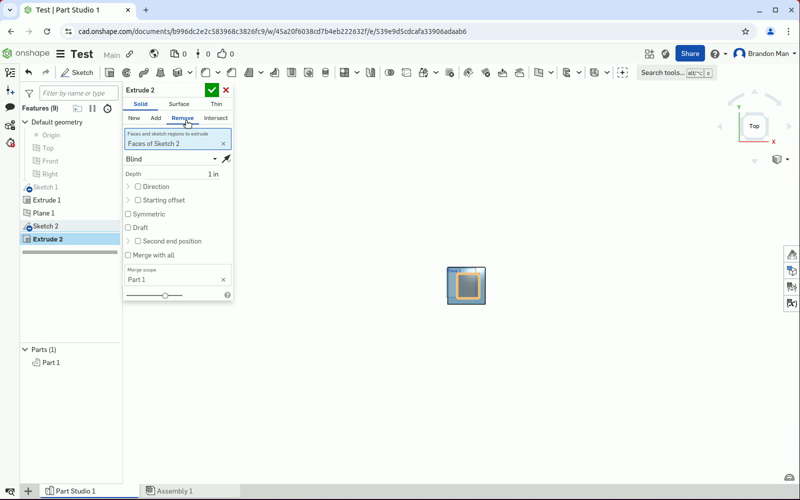
key(tab, 4)
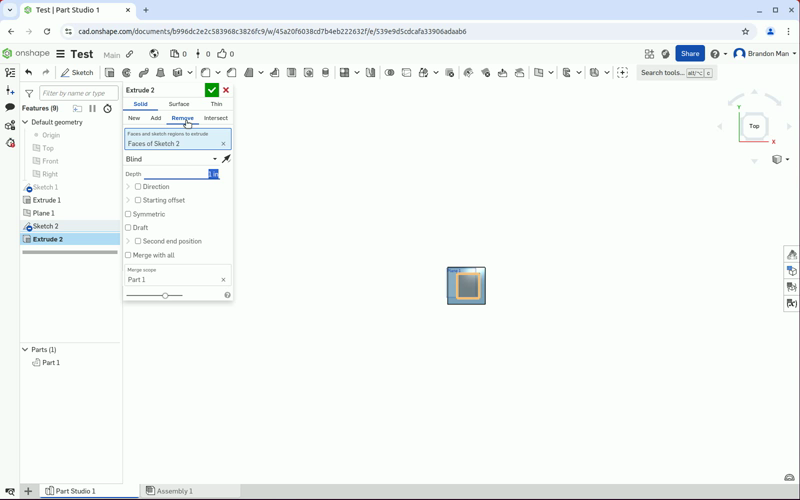
text(7.462)
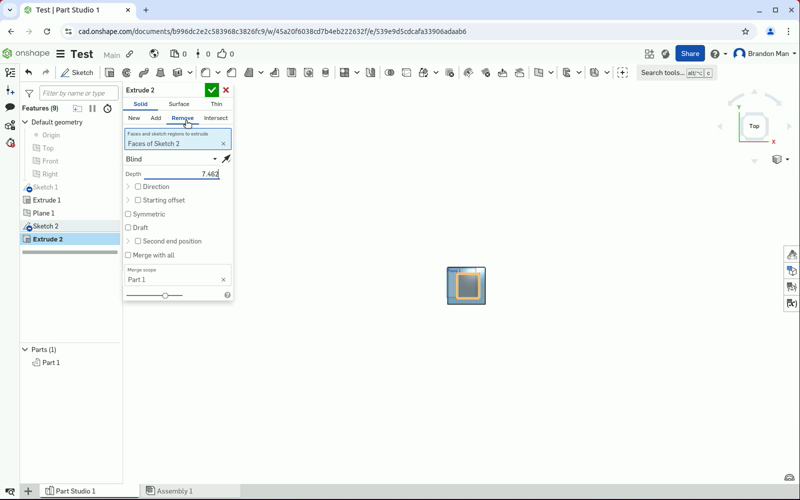
key(tab, 6)
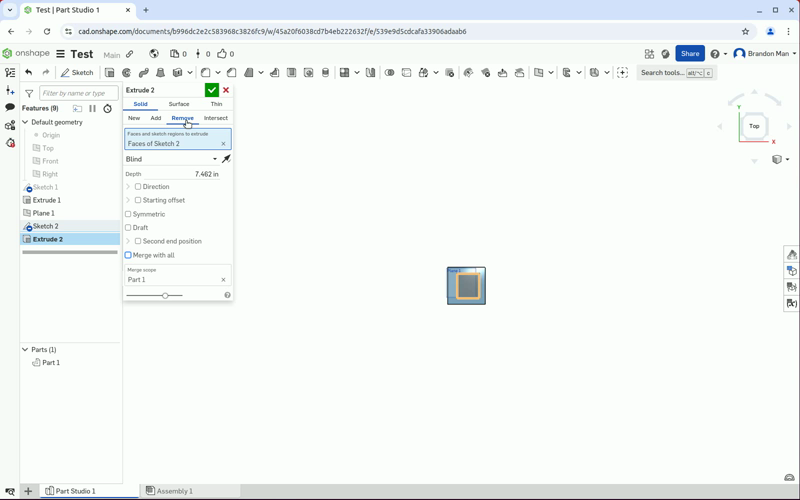
key(space)
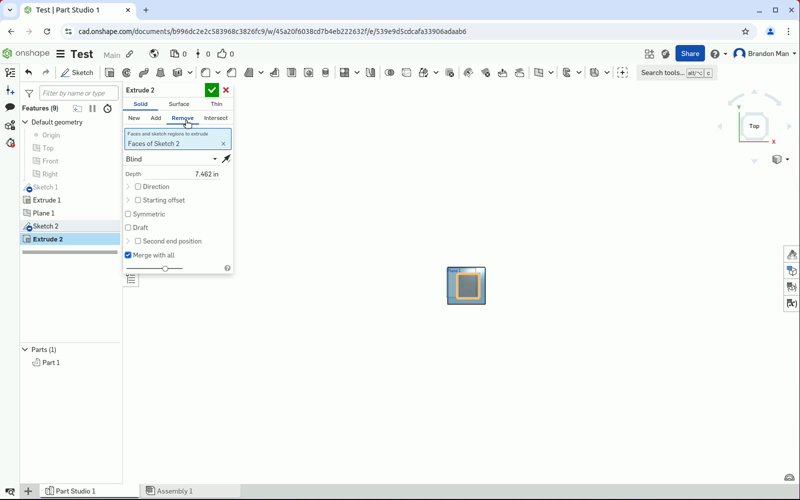
key(enter)
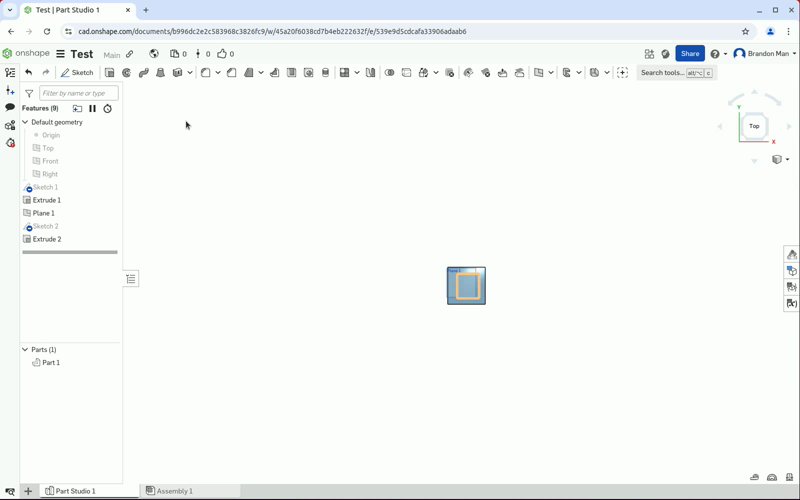
key(shift+h)
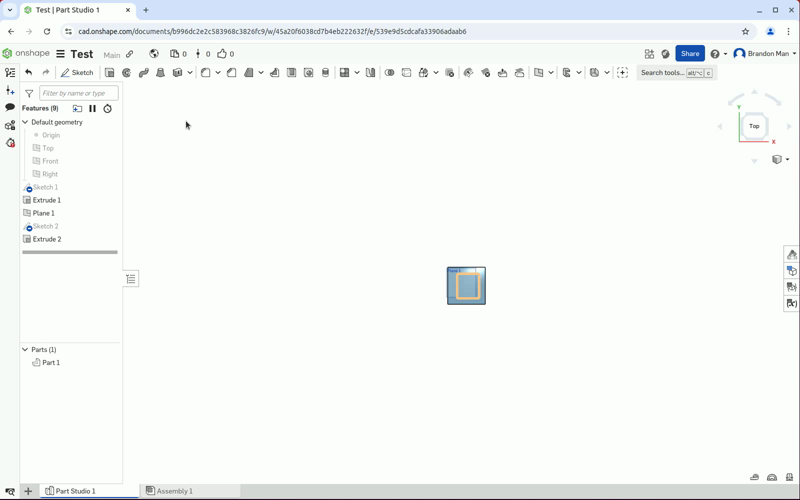
key(shift+h)
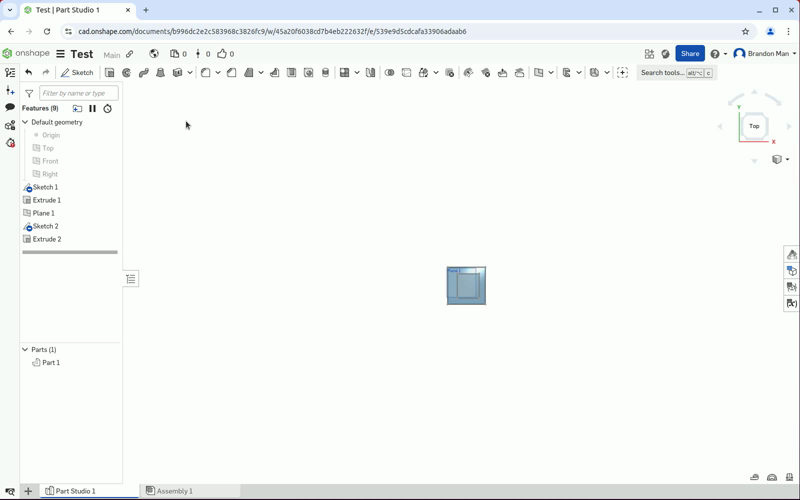
key(shift+7)
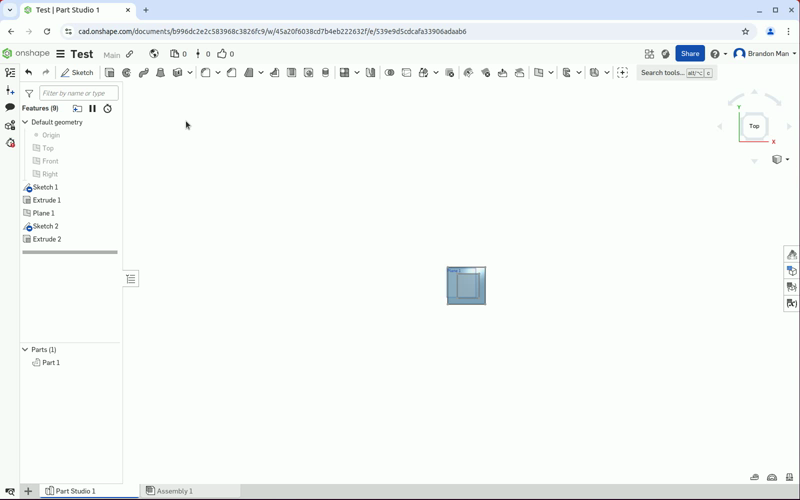
key(up, 3)
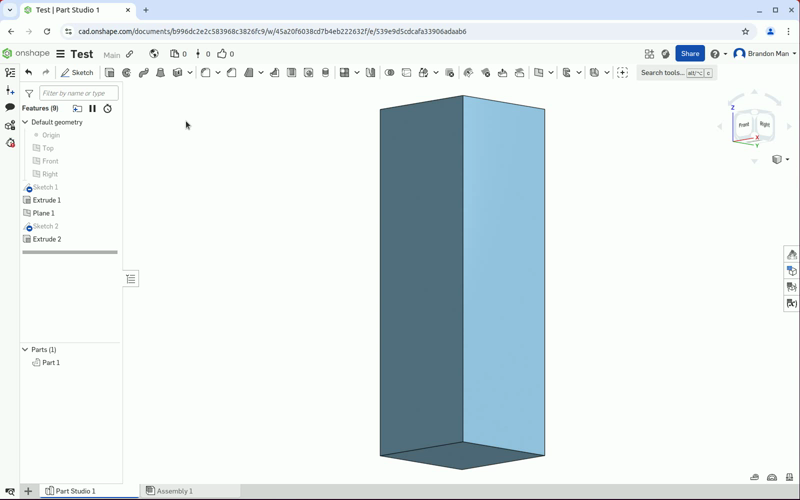
key(left, 3)
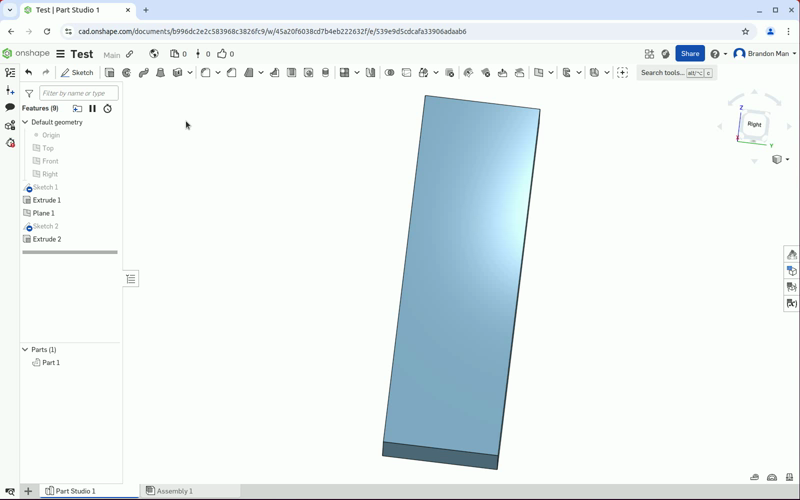
key(right, 3)
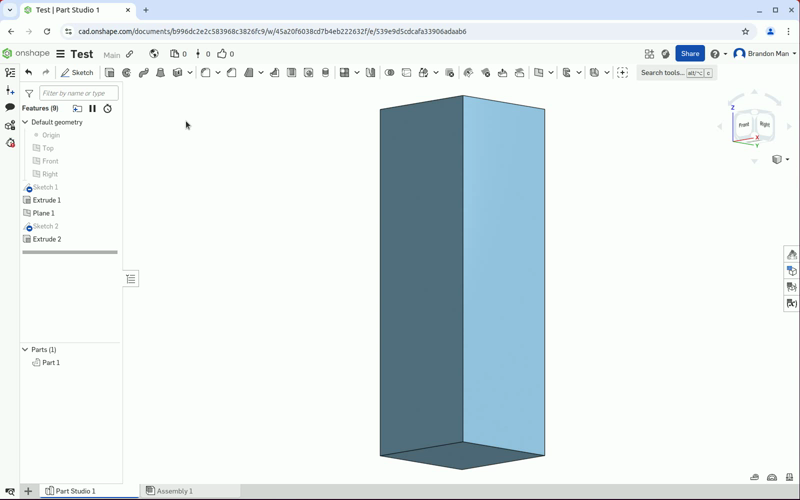
key(down, 3)
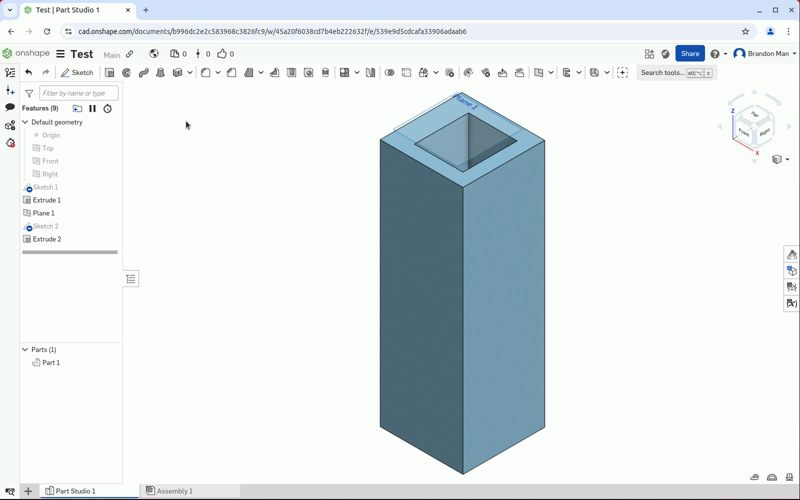
mouse_move(73, 189)
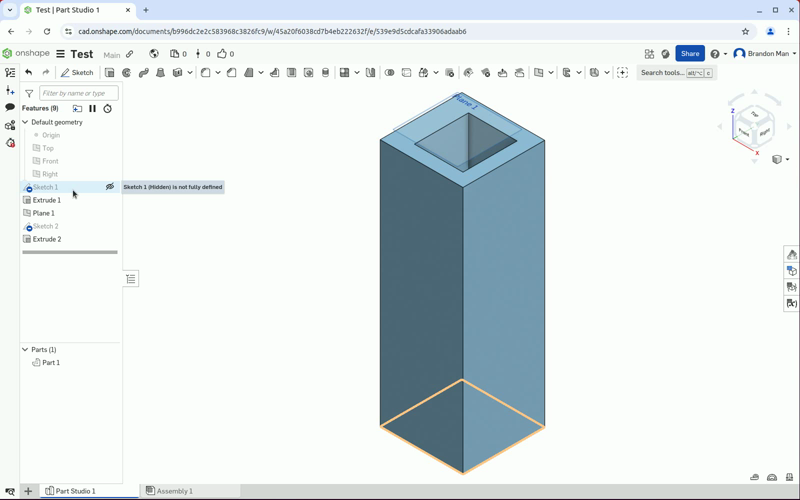
click(73, 189)